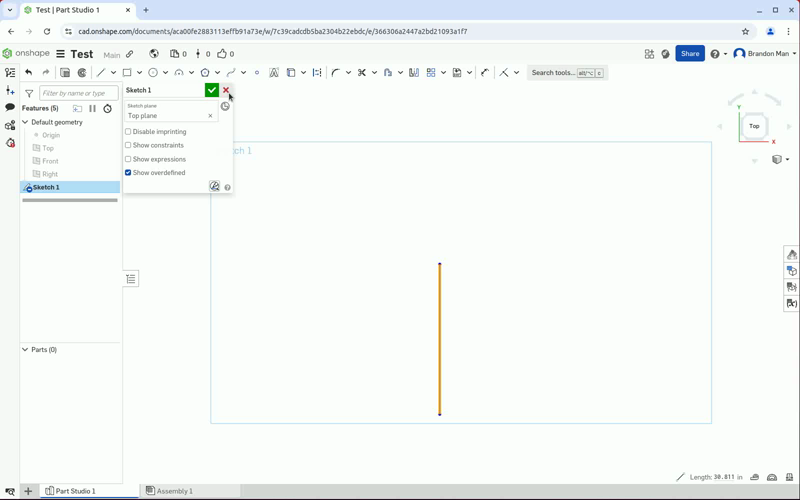
key(shift+h)
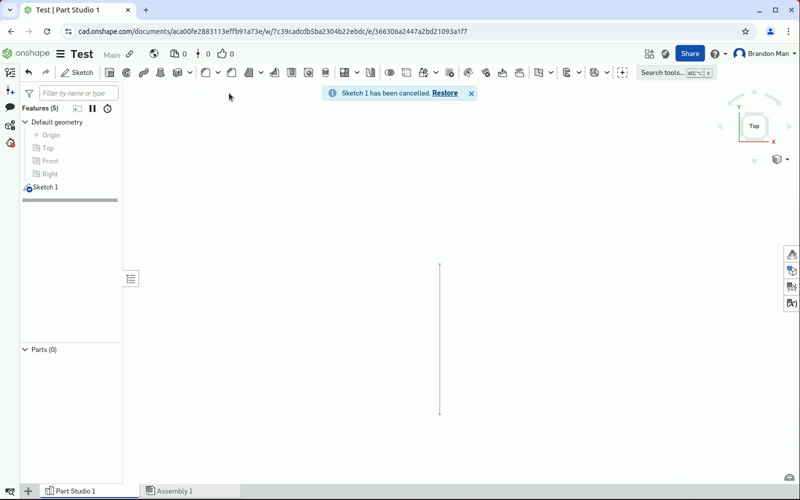
key(shift+s)
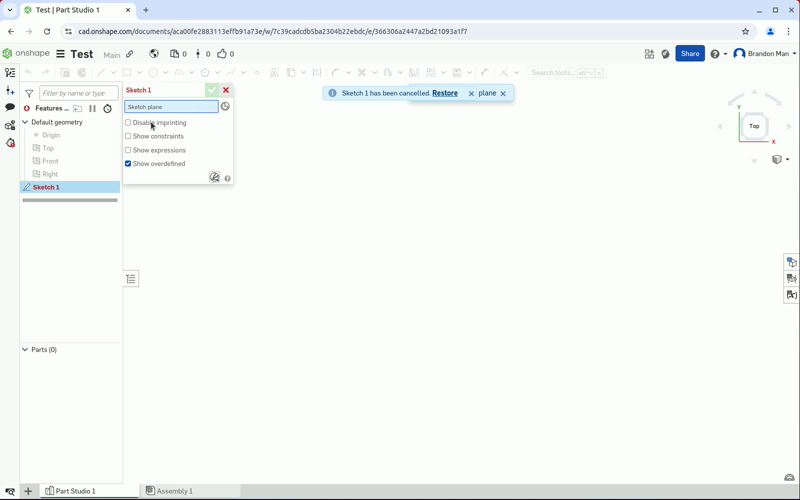
mouse_move(73, 150)
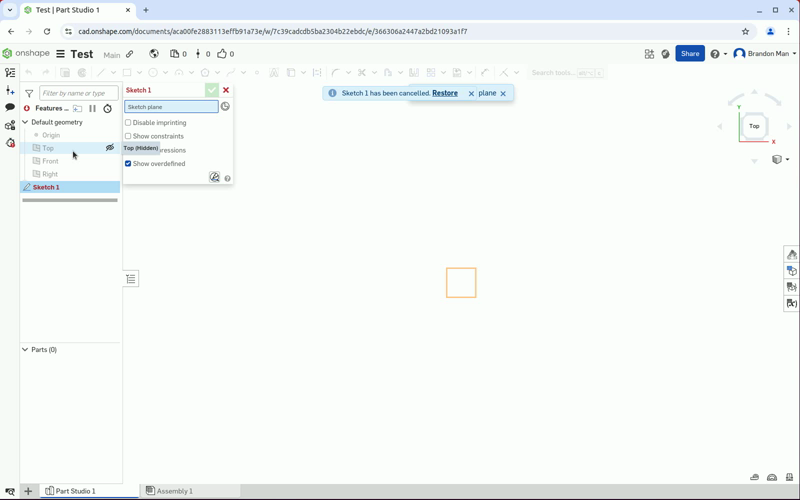
click(73, 150)
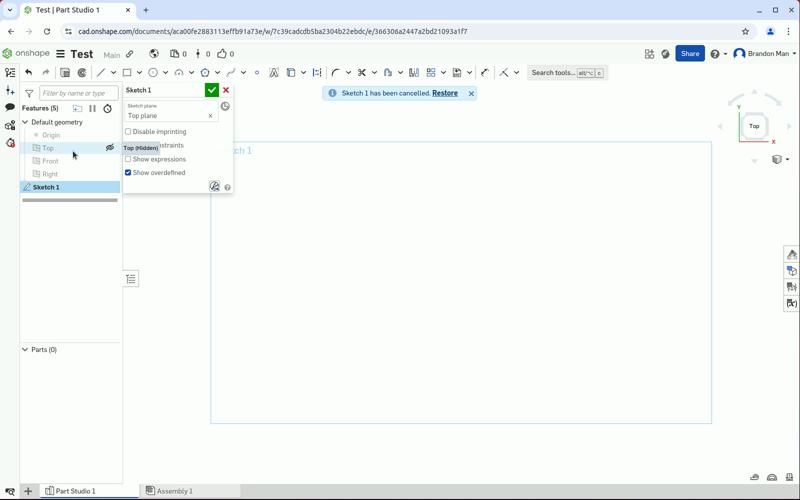
mouse_move(73, 352)
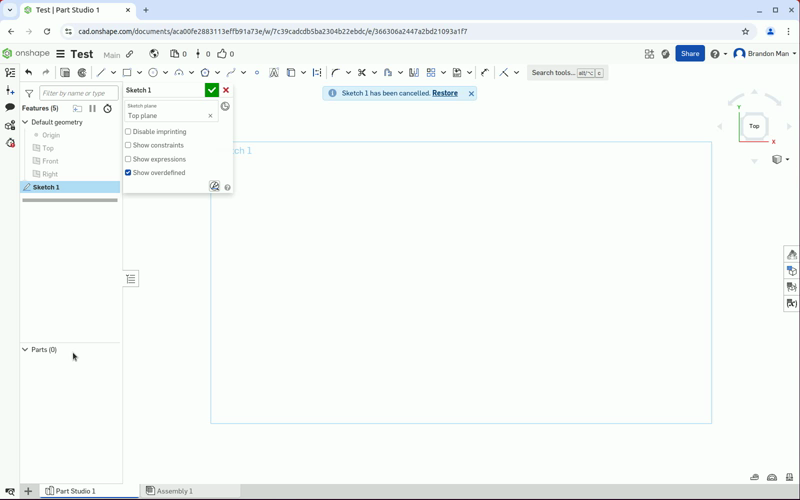
key(y)
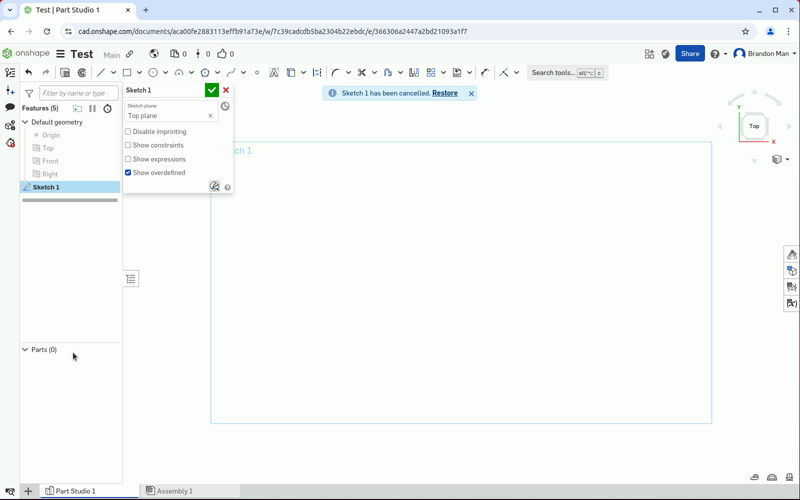
key(c)
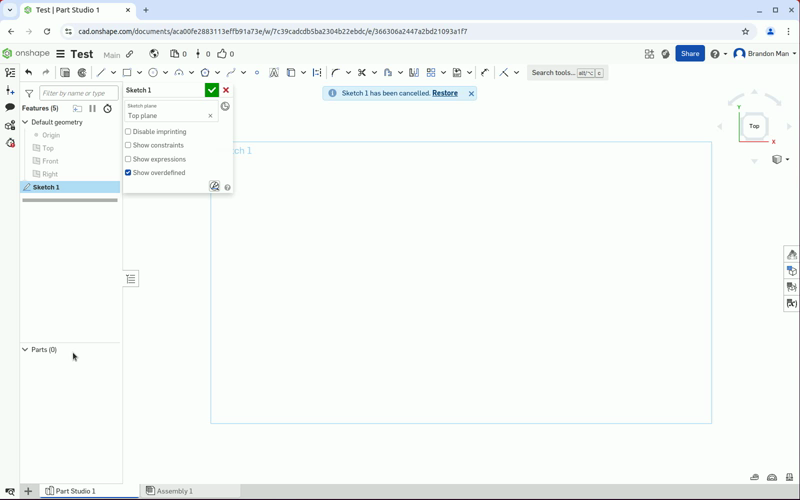
key_down(shift)
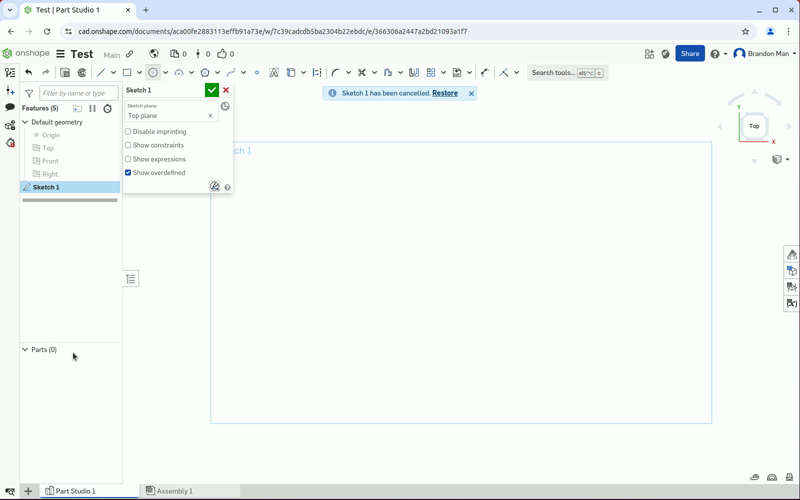
mouse_move(461, 282)
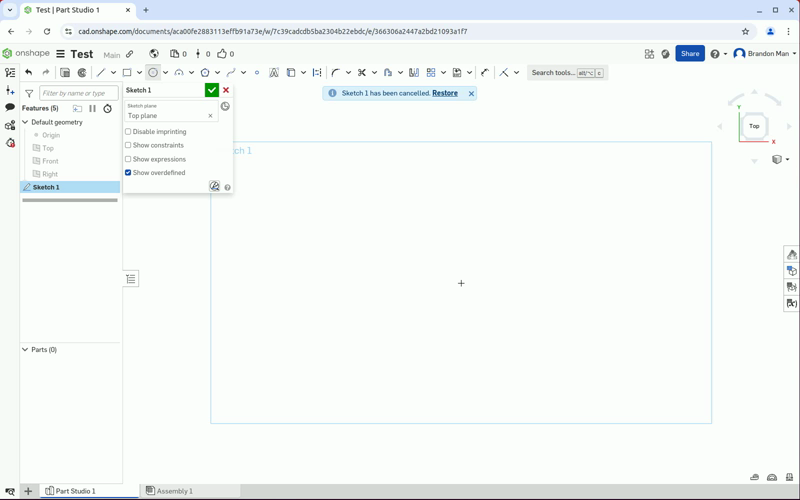
click(461, 282)
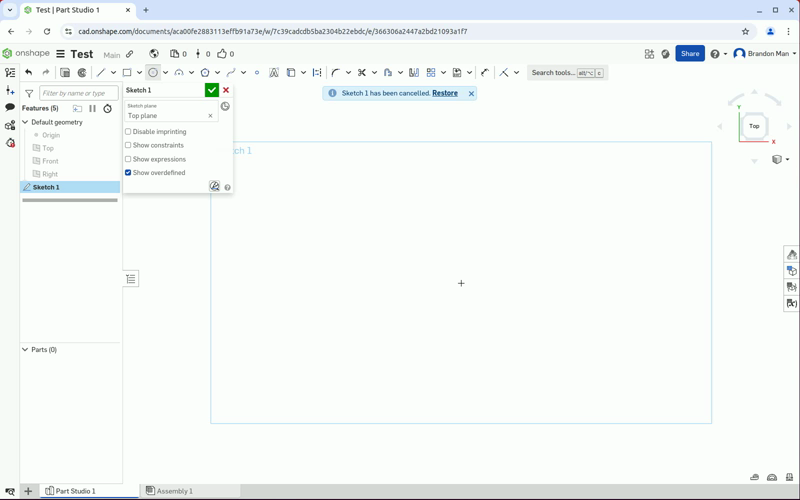
key_up(shift)
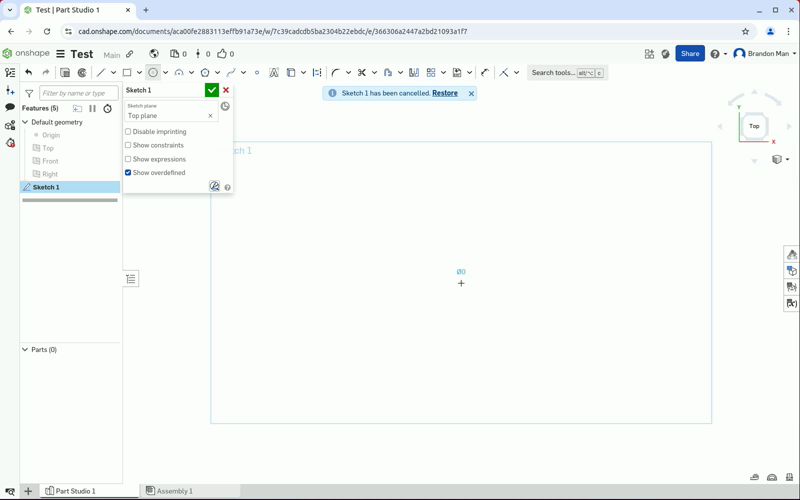
mouse_move(478, 282)
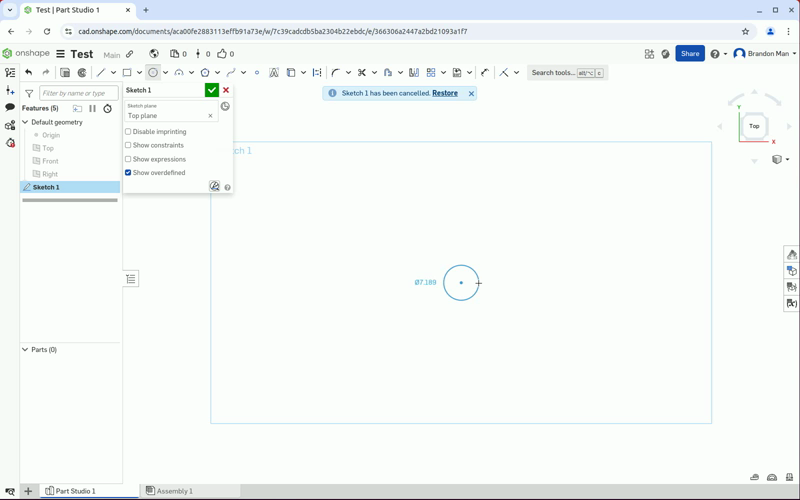
click(478, 282)
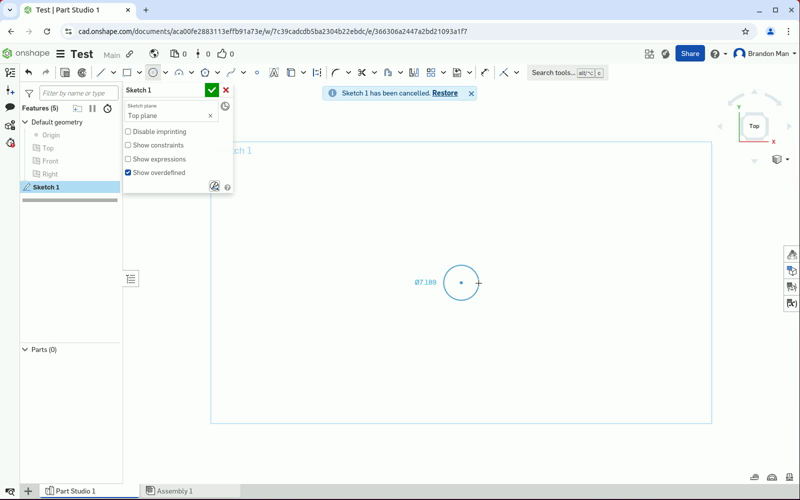
key(esc)
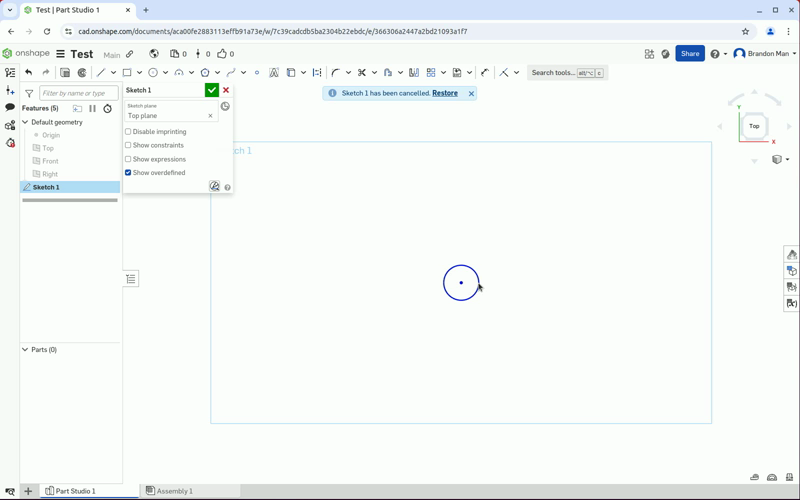
key(c)
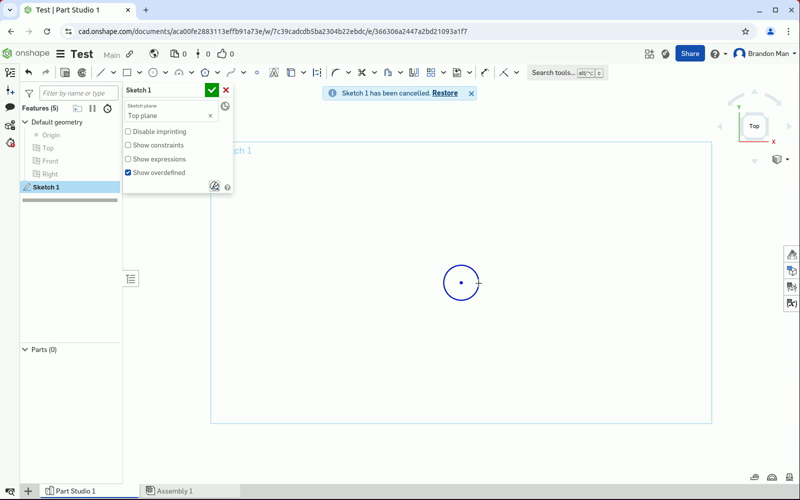
key_down(shift)
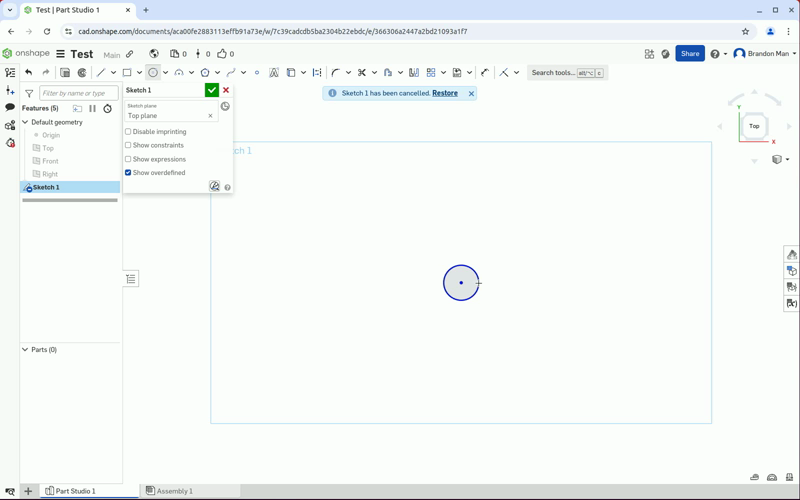
mouse_move(461, 282)
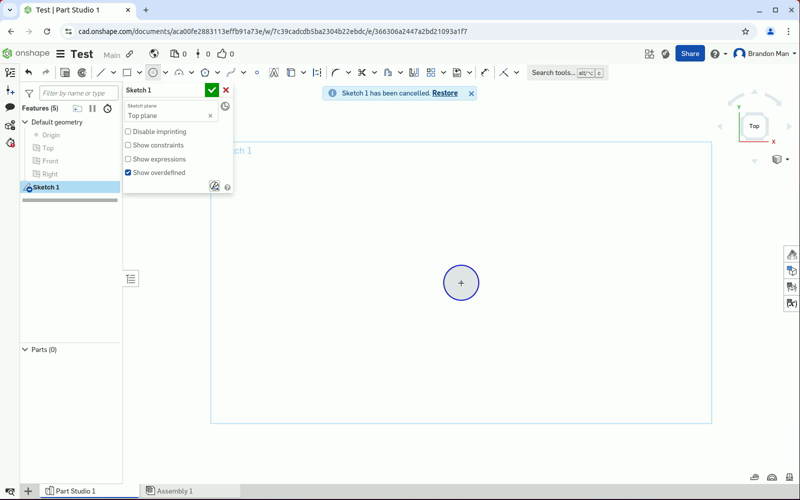
click(461, 282)
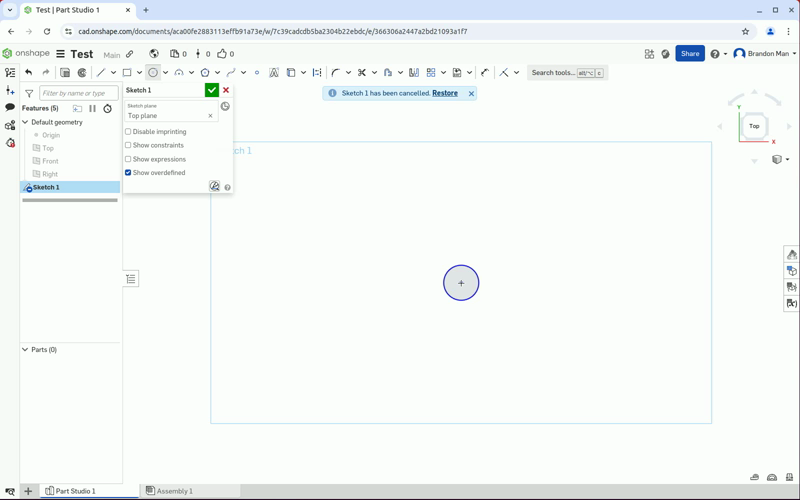
key_up(shift)
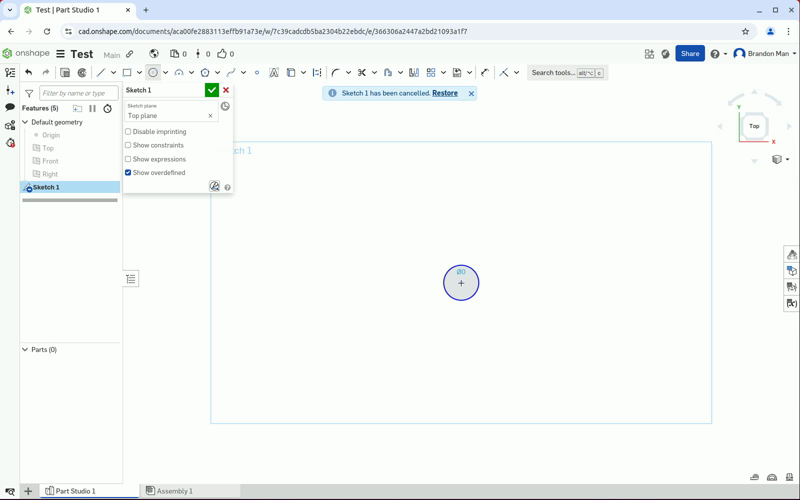
mouse_move(472, 282)
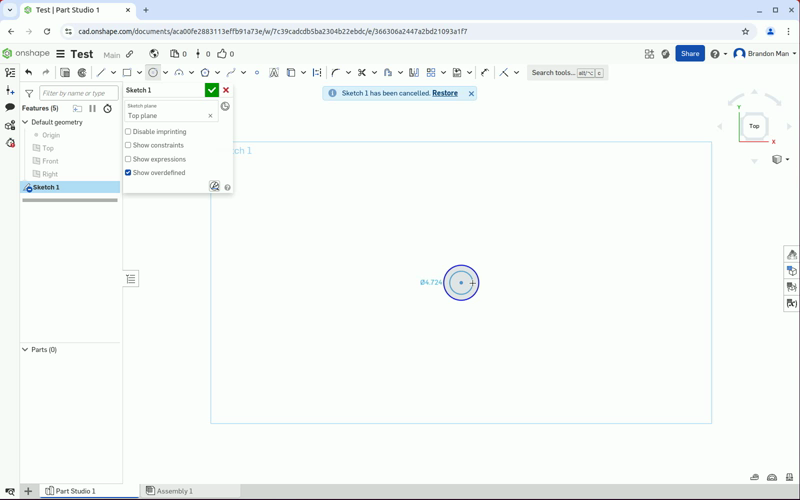
click(472, 282)
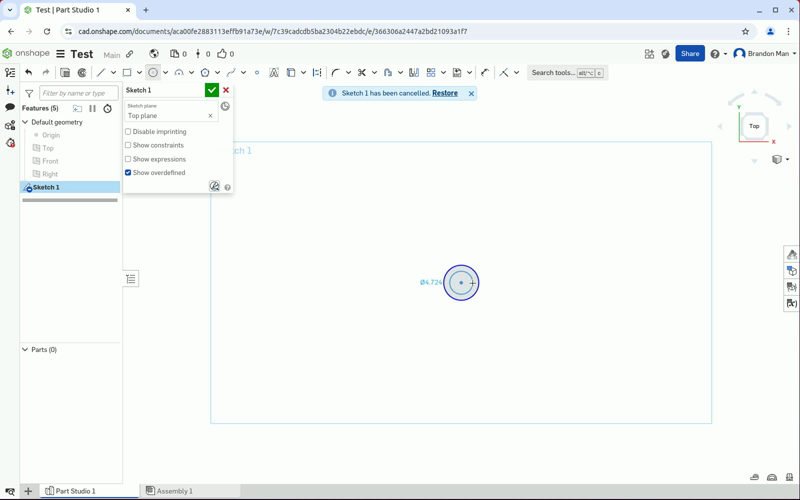
key(esc)
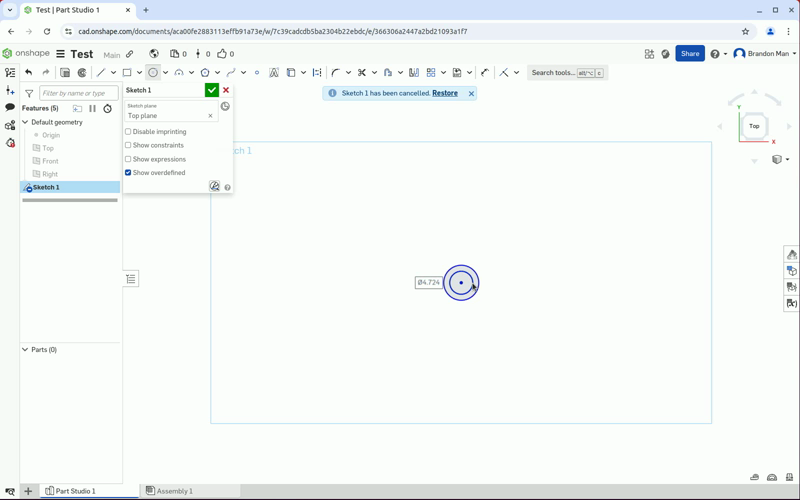
mouse_move(450, 273)
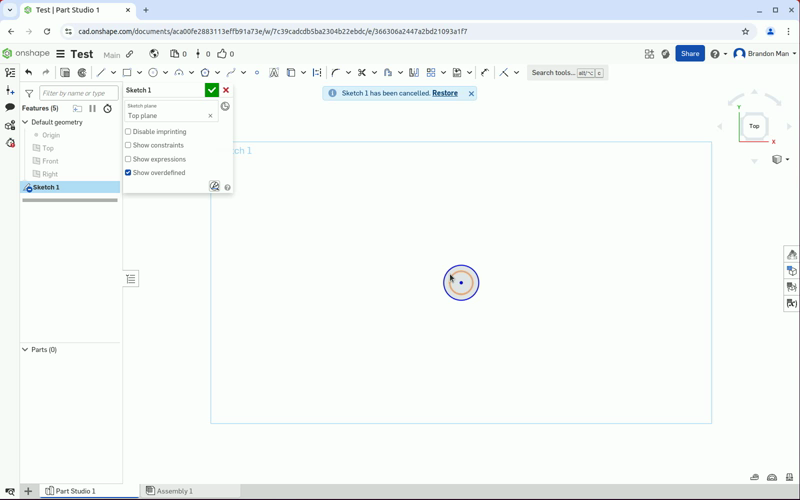
scroll(6)
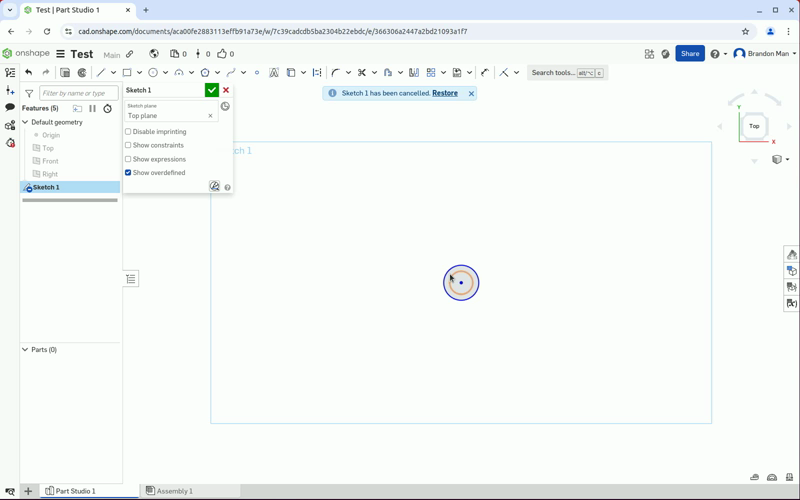
scroll(6)
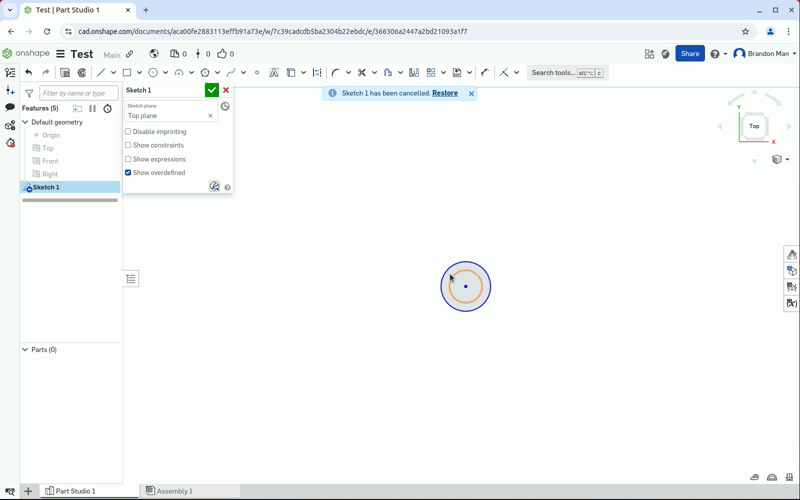
scroll(6)
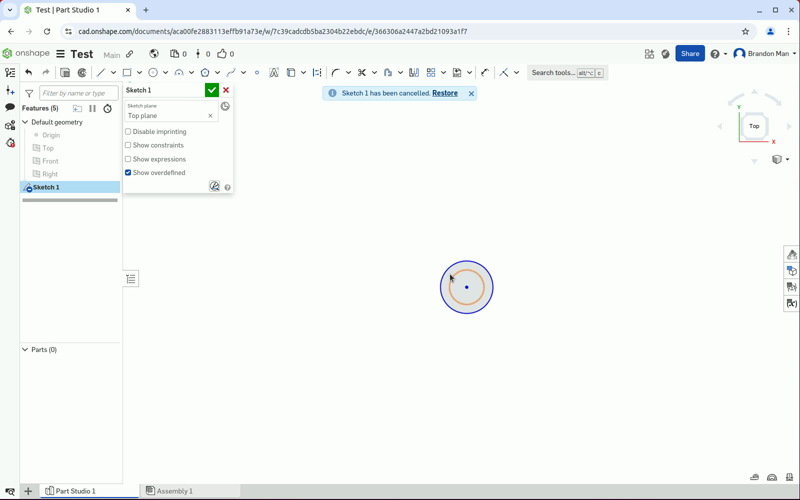
scroll(6)
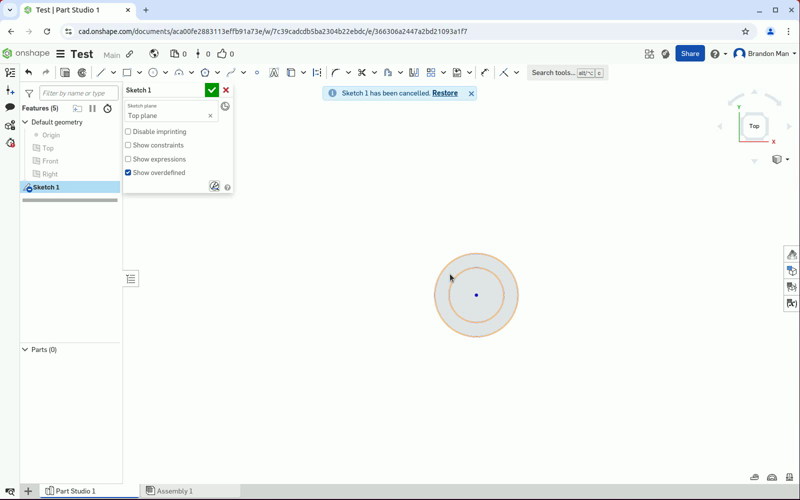
scroll(6)
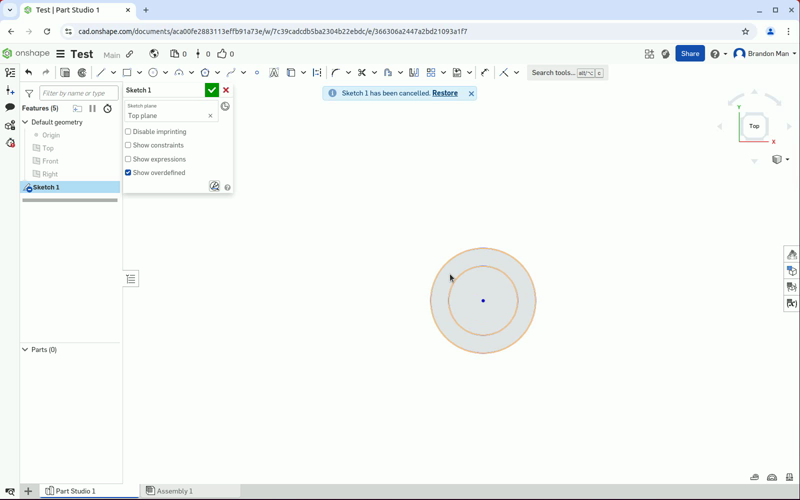
scroll(6)
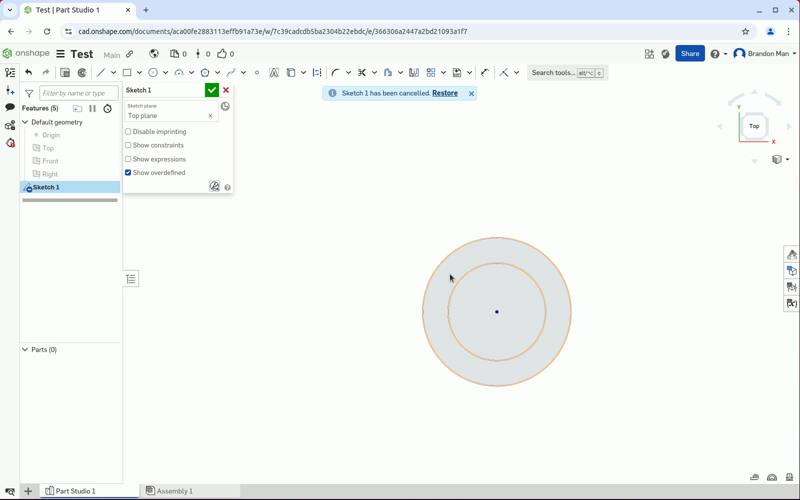
scroll(6)
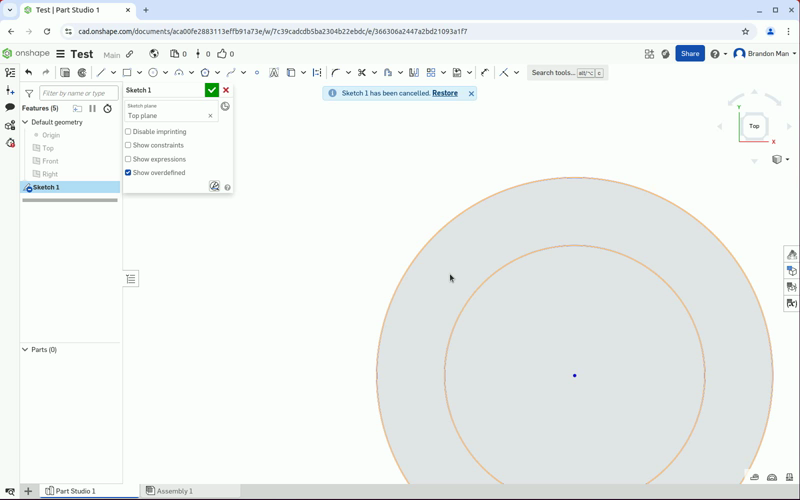
click(450, 273)
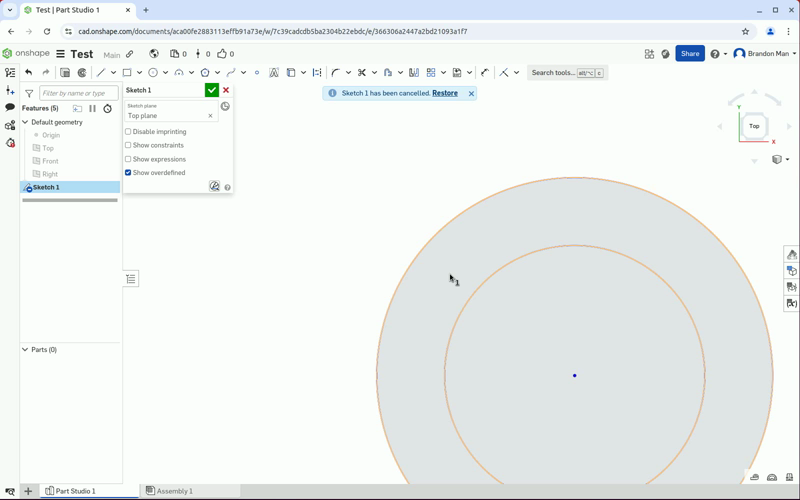
scroll(-6)
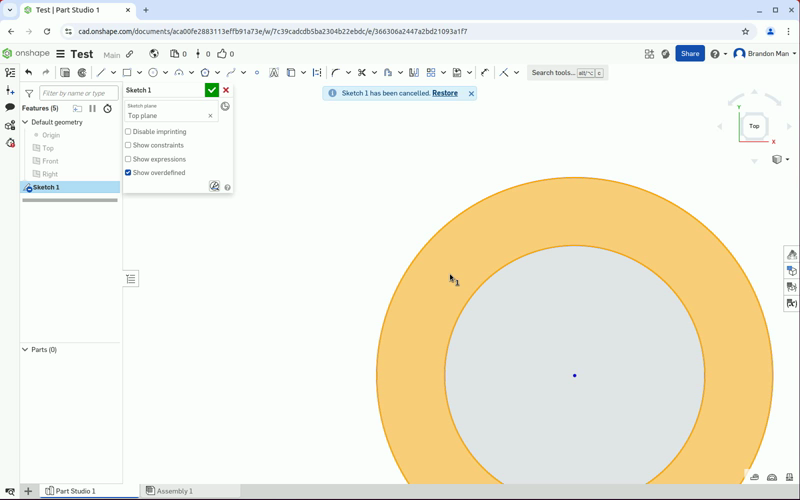
scroll(-6)
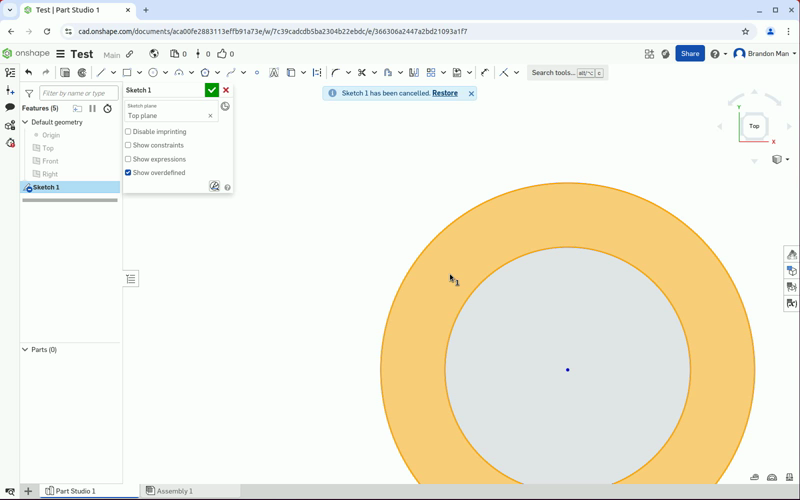
scroll(-6)
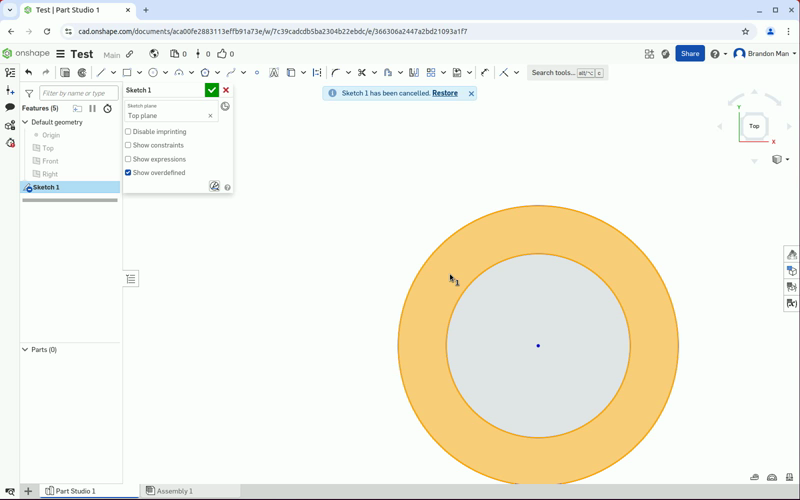
scroll(-6)
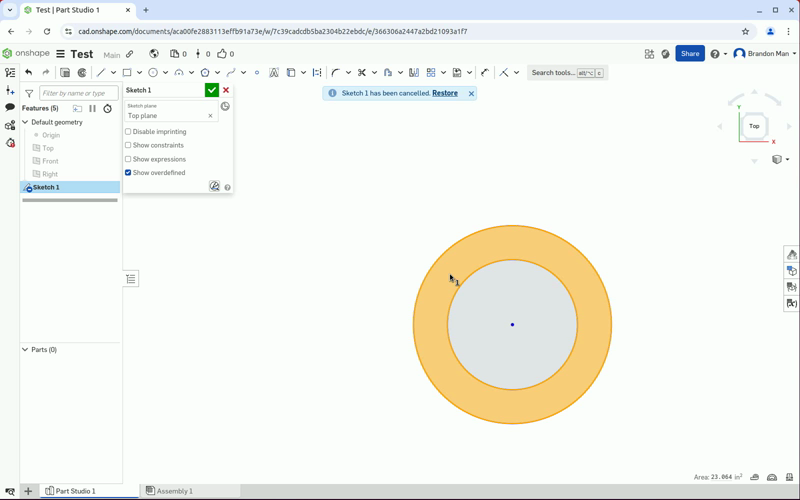
scroll(-6)
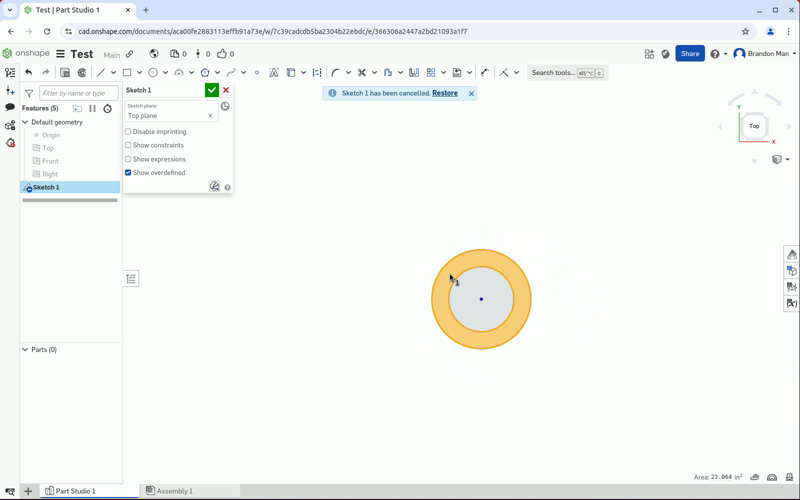
scroll(-6)
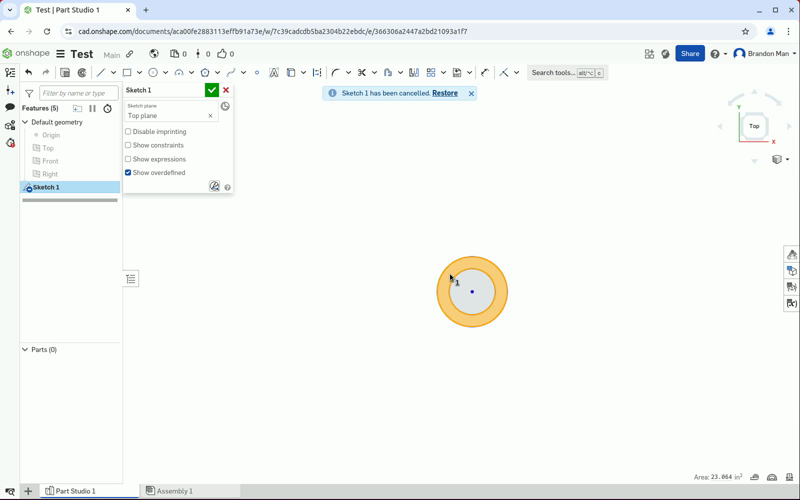
scroll(-6)
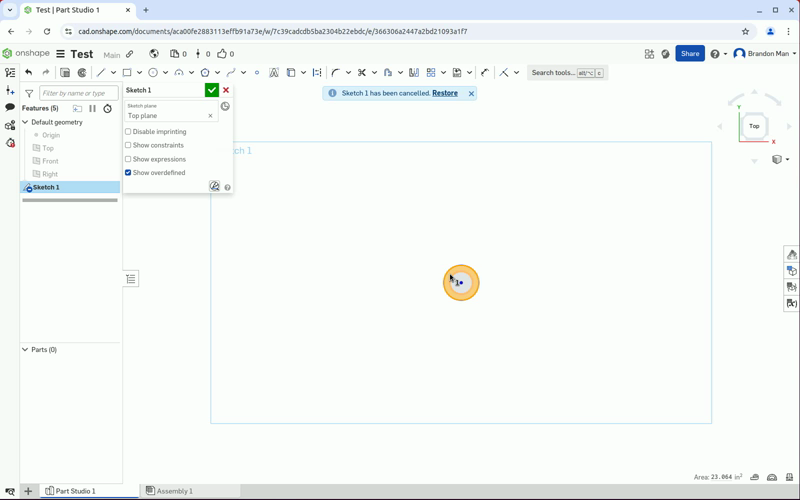
mouse_move(73, 352)
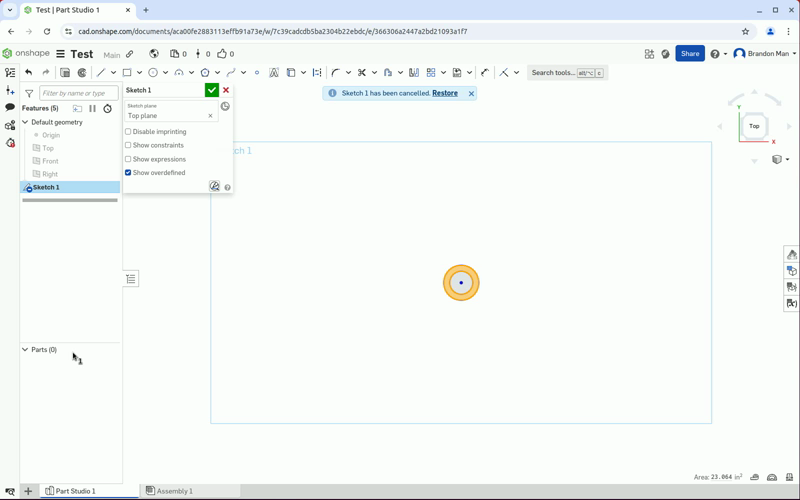
key(shift+y)
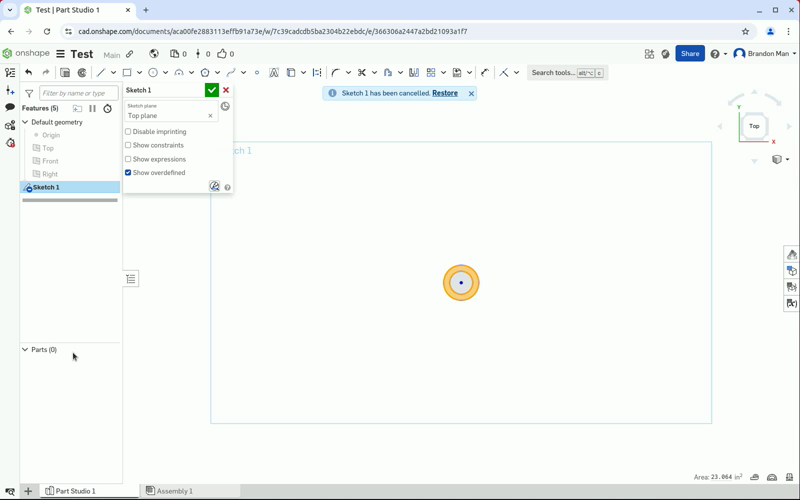
key(shift+e)
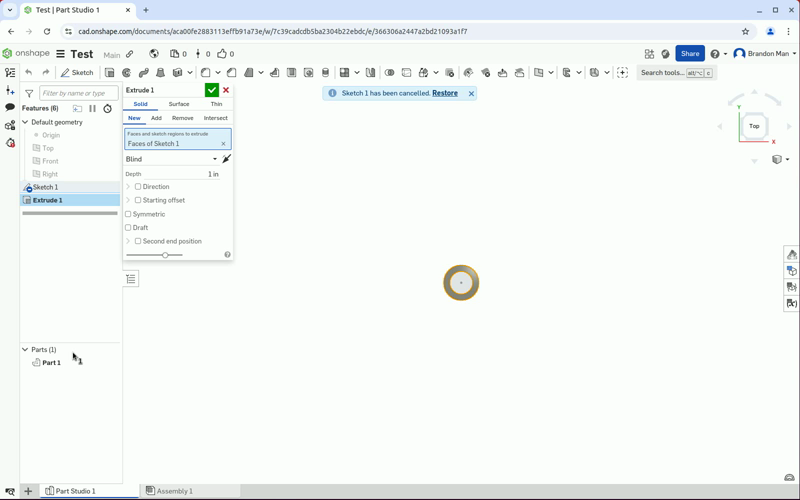
mouse_move(143, 106)
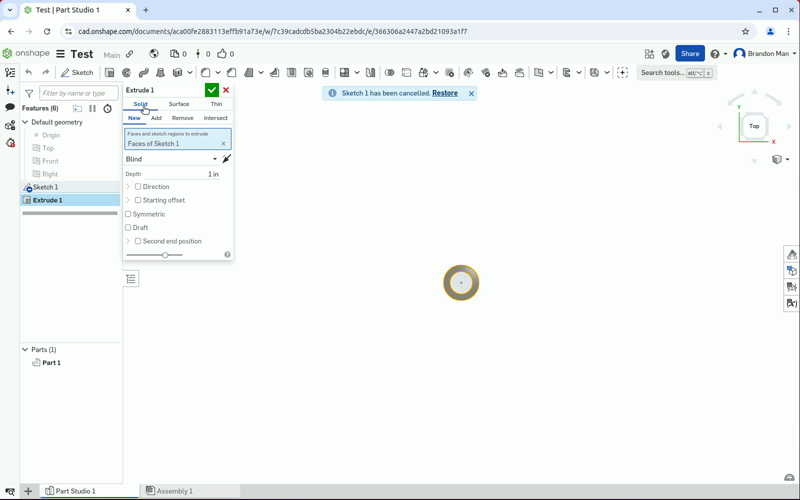
click(143, 106)
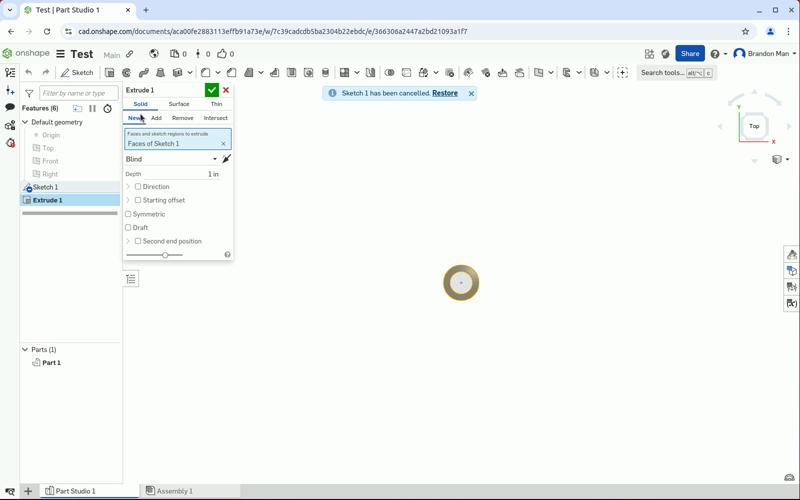
mouse_move(137, 120)
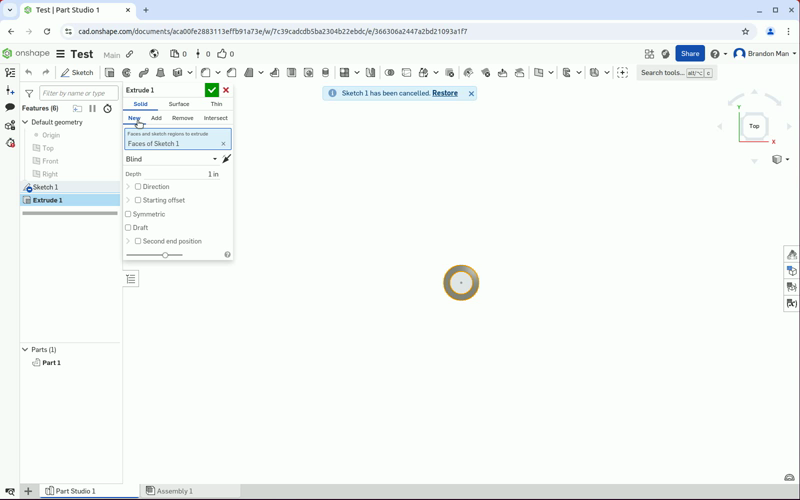
click(137, 120)
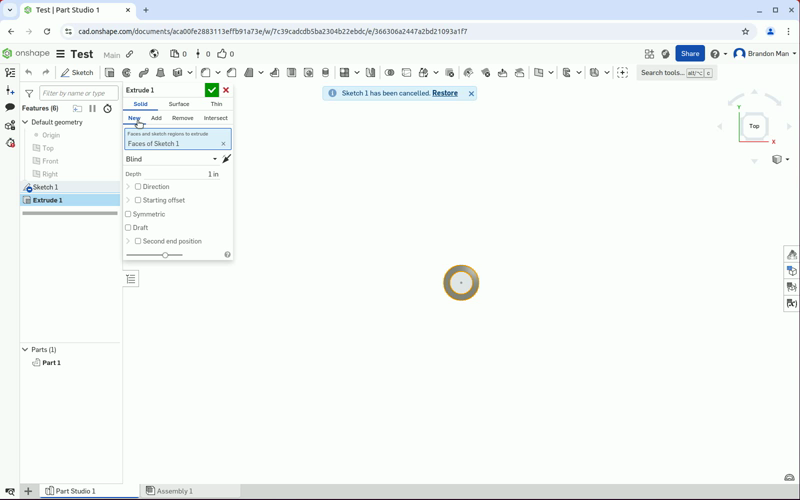
key(tab, 4)
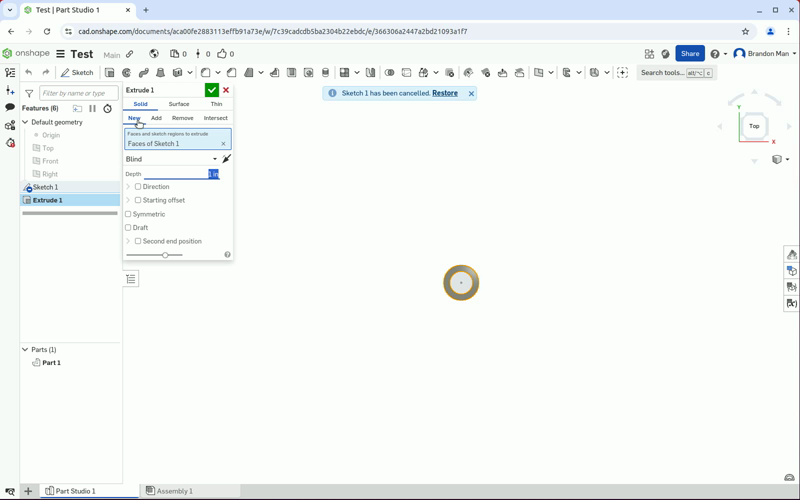
text(0.481)
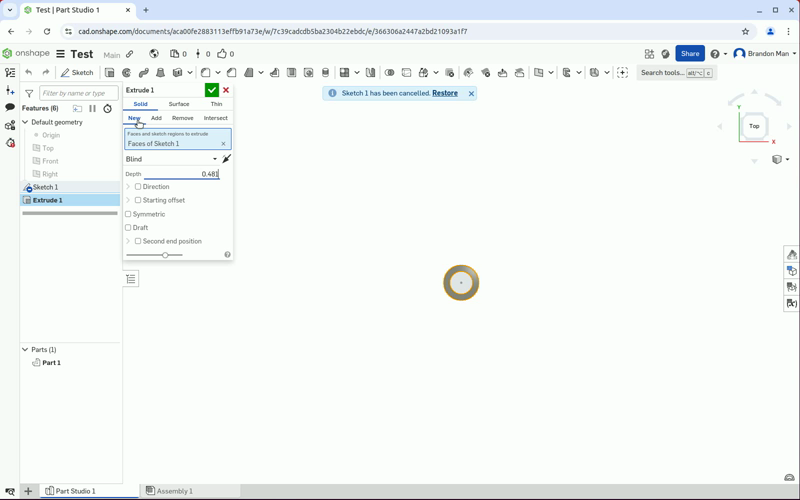
key(enter)
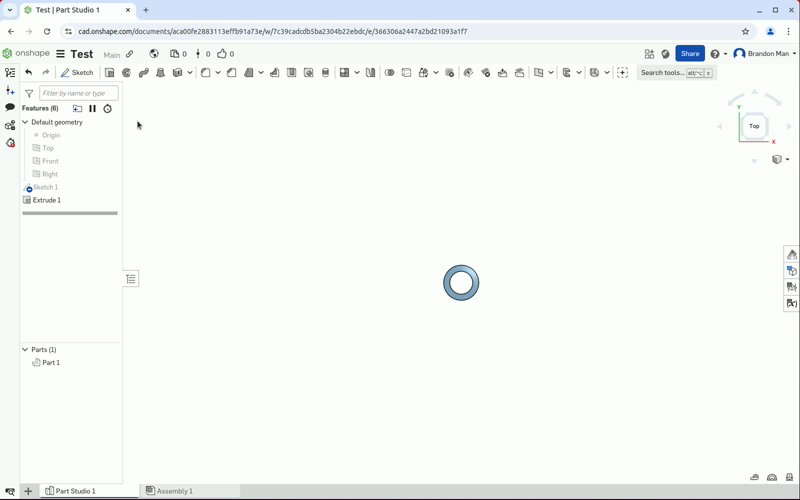
key(shift+h)
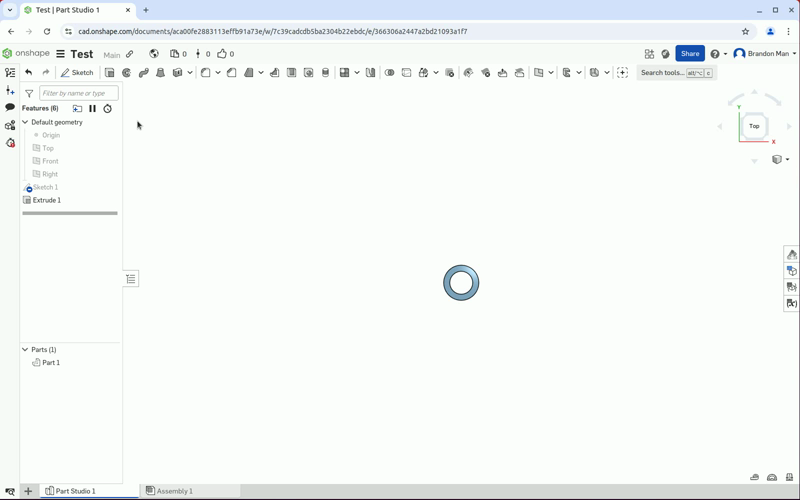
key(shift+h)
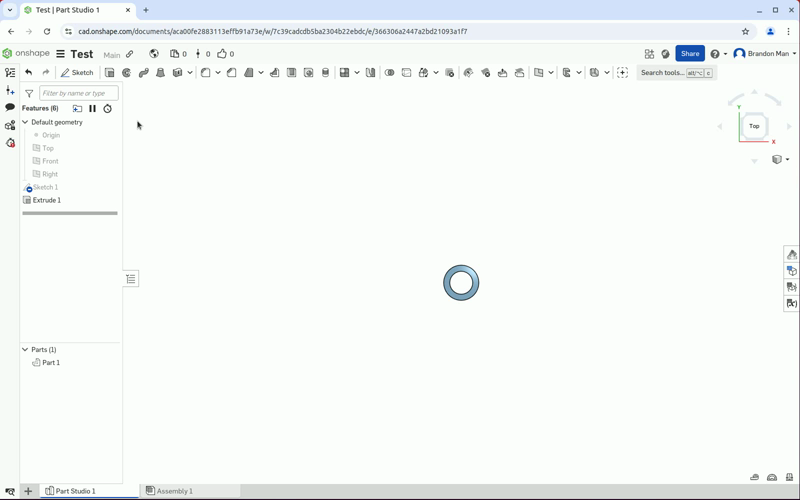
mouse_move(73, 189)
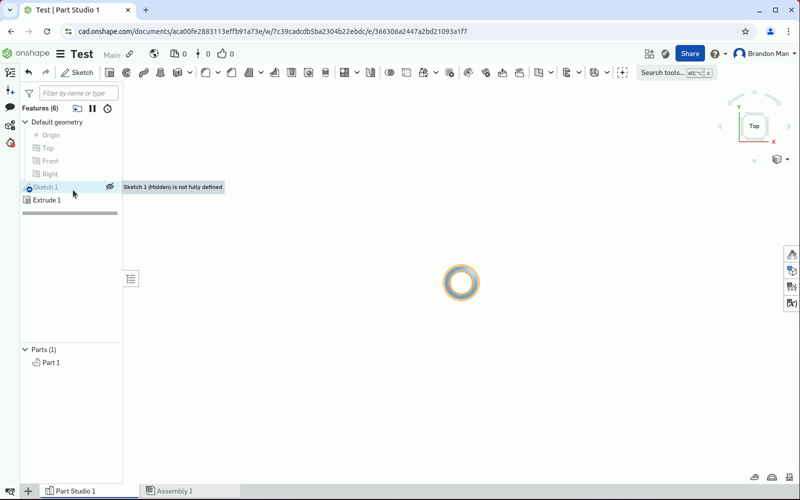
click(73, 189)
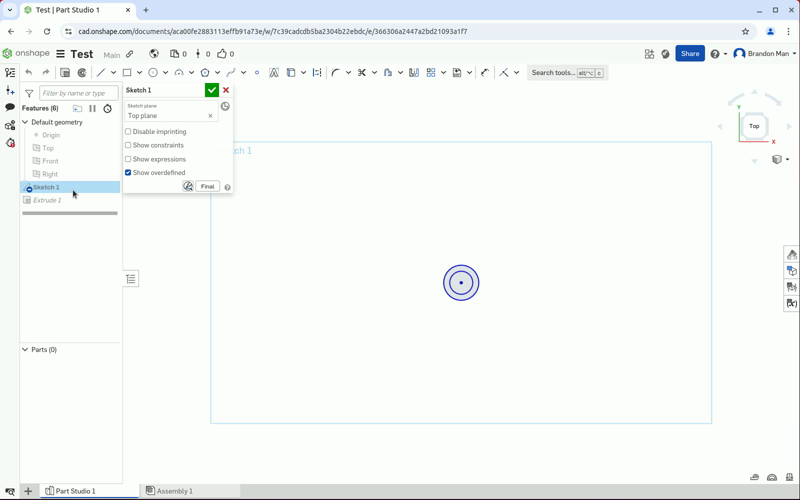
mouse_move(229, 92)
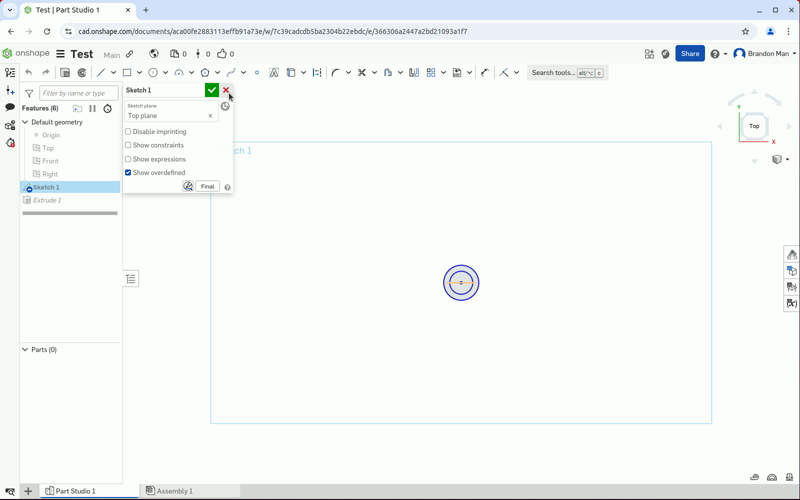
click(229, 92)
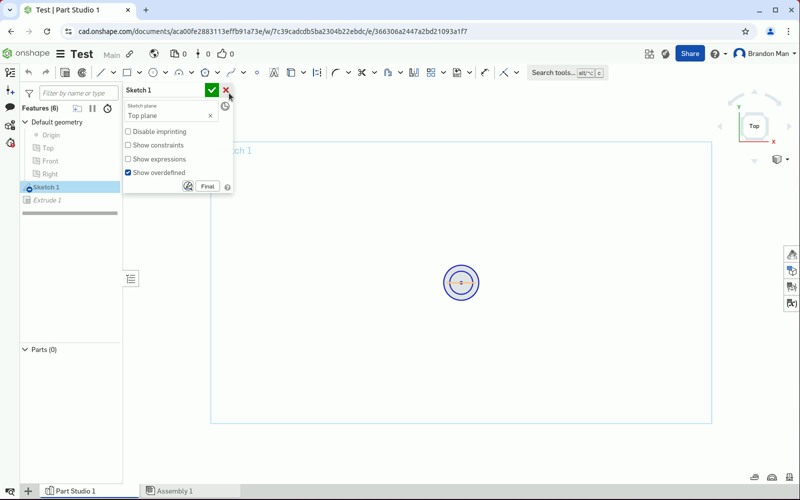
key(shift+s)
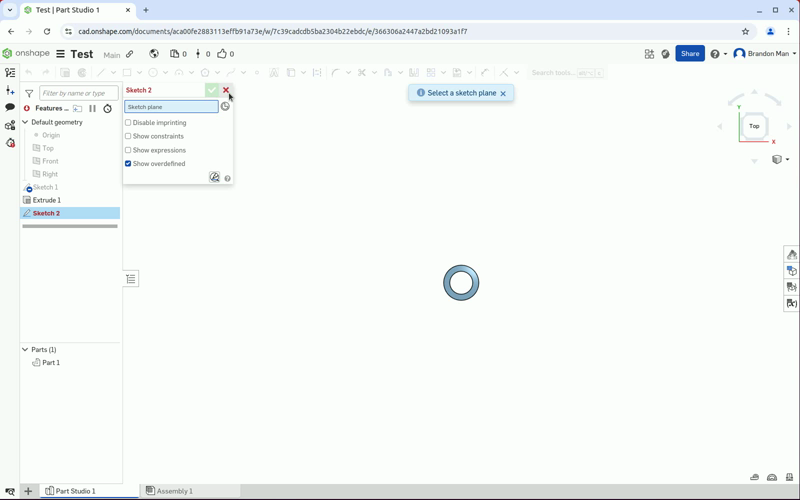
mouse_move(73, 150)
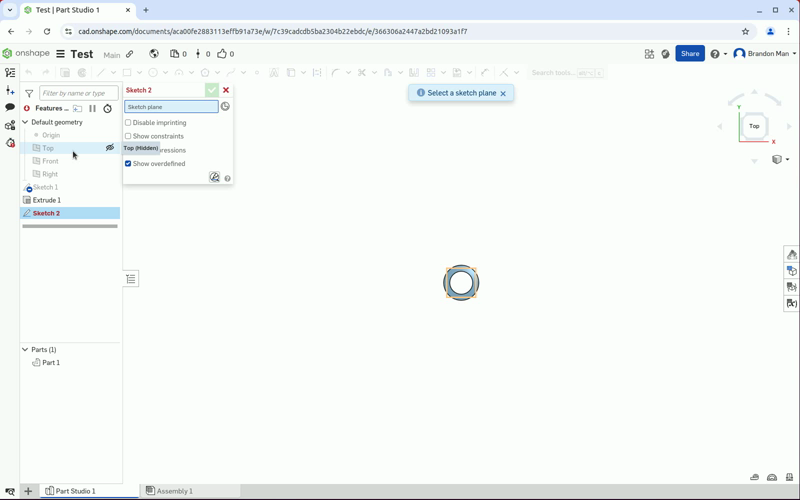
click(73, 150)
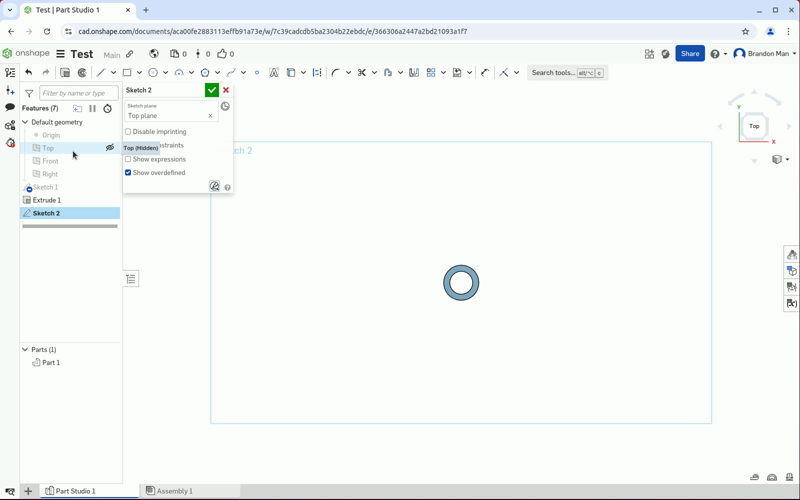
mouse_move(73, 352)
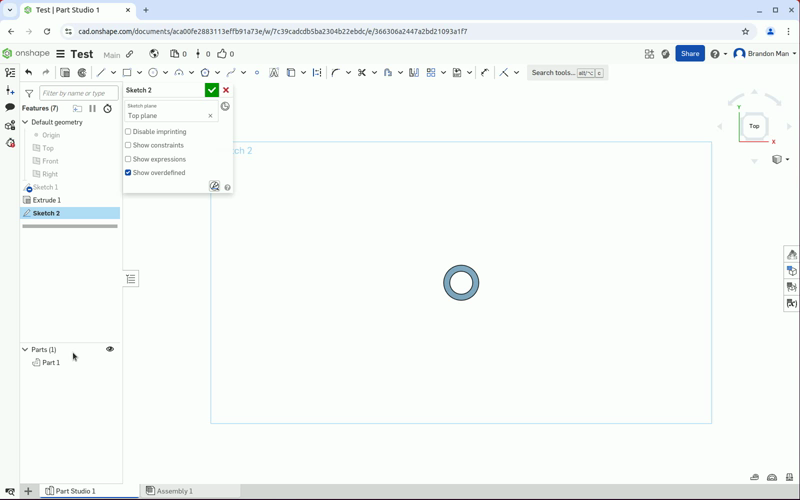
key(y)
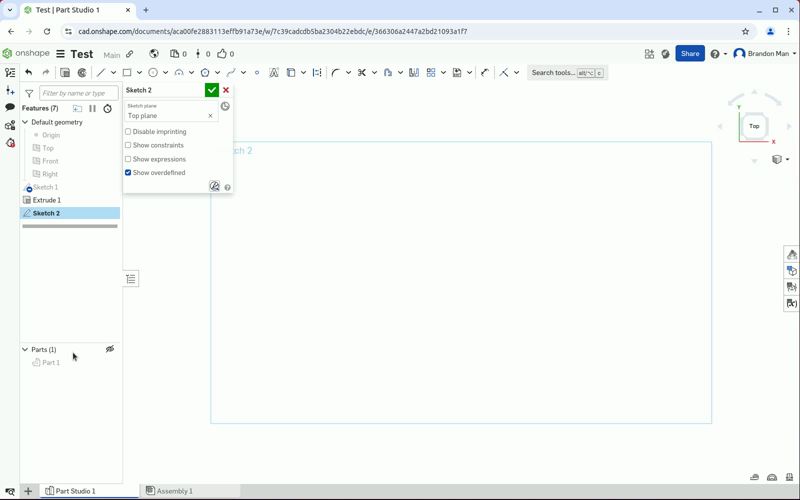
key(c)
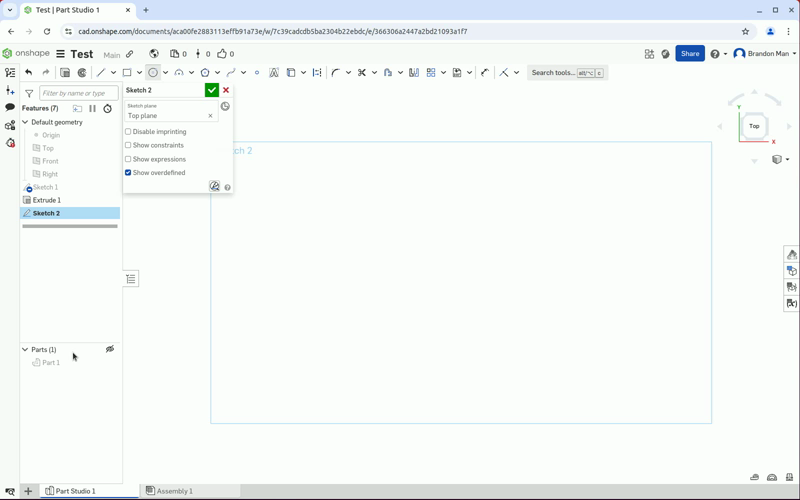
key_down(shift)
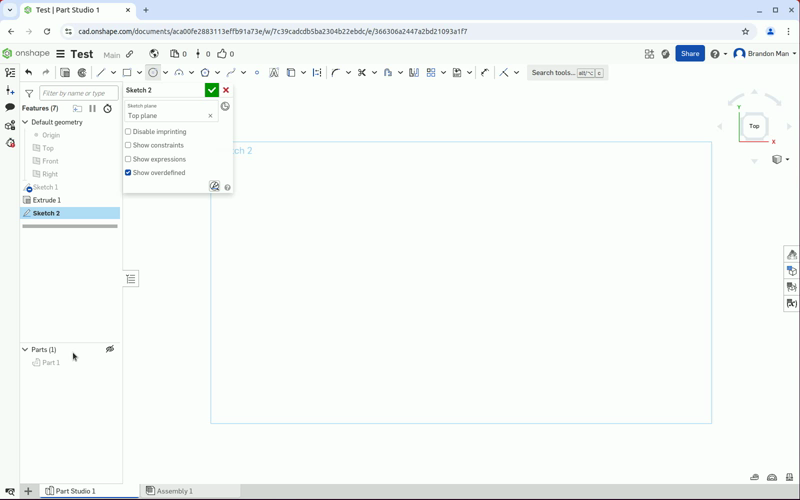
mouse_move(461, 332)
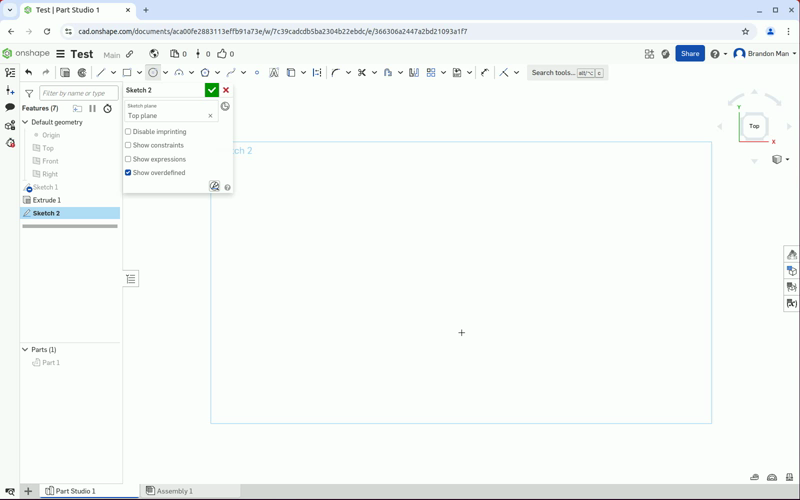
click(461, 332)
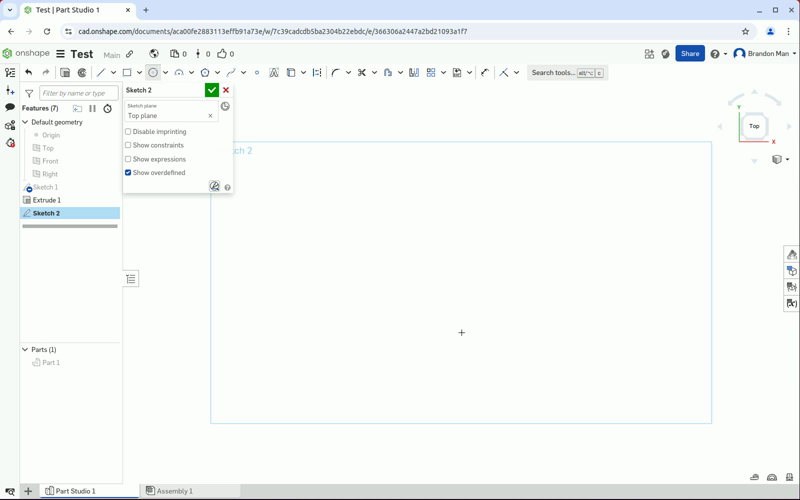
key_up(shift)
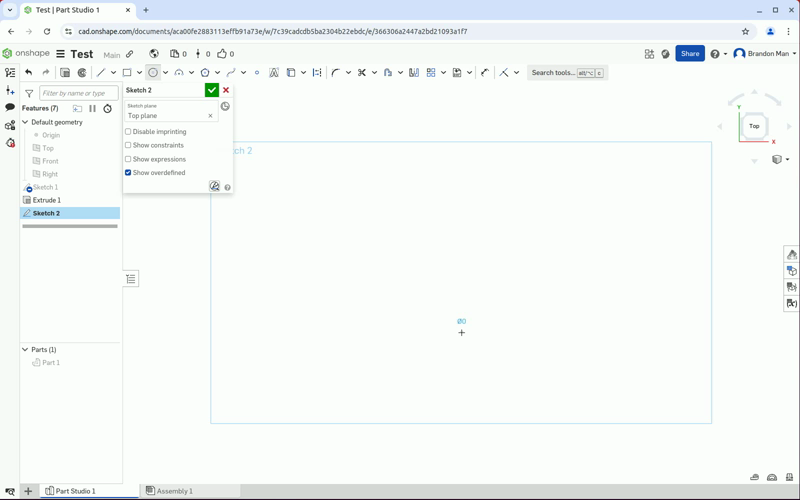
mouse_move(473, 332)
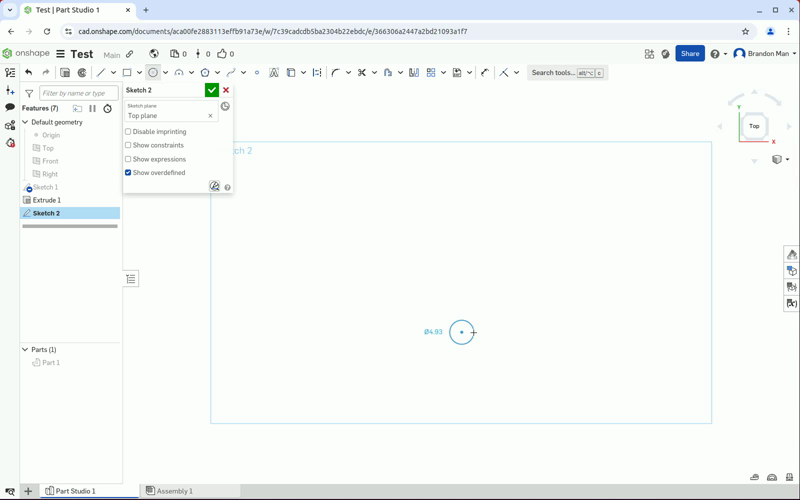
click(473, 332)
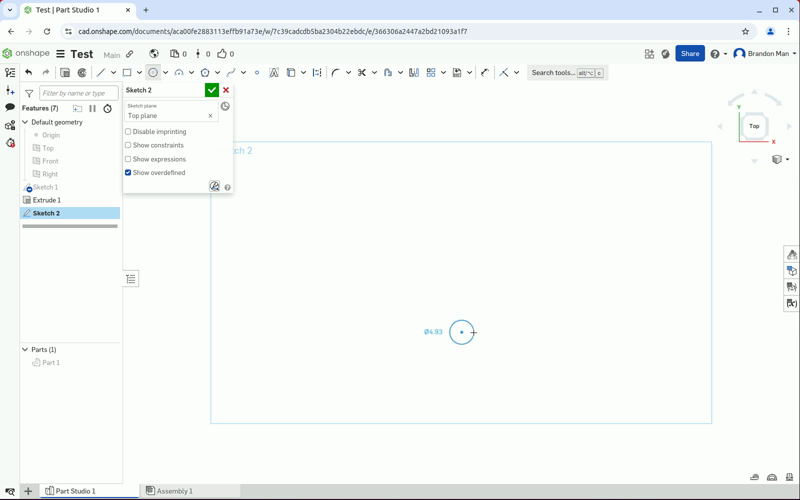
key(esc)
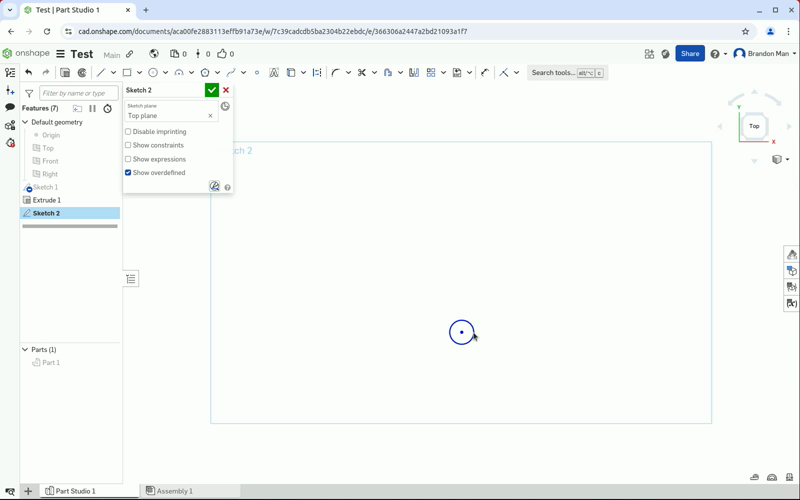
key(c)
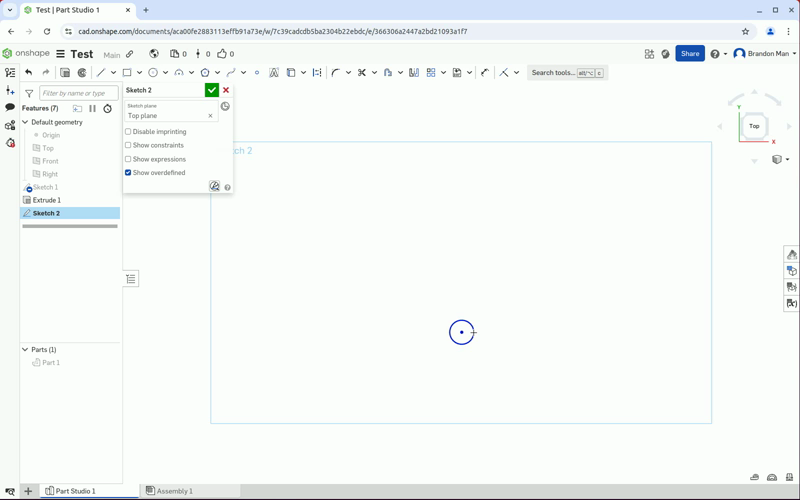
key_down(shift)
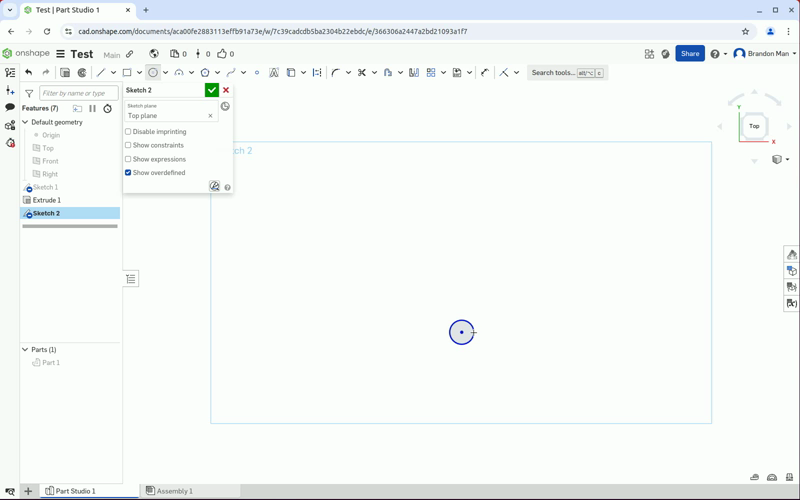
mouse_move(461, 332)
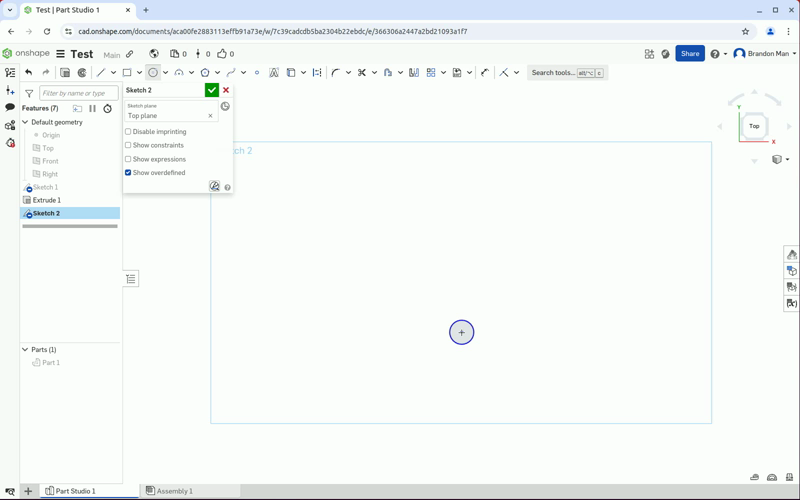
click(461, 332)
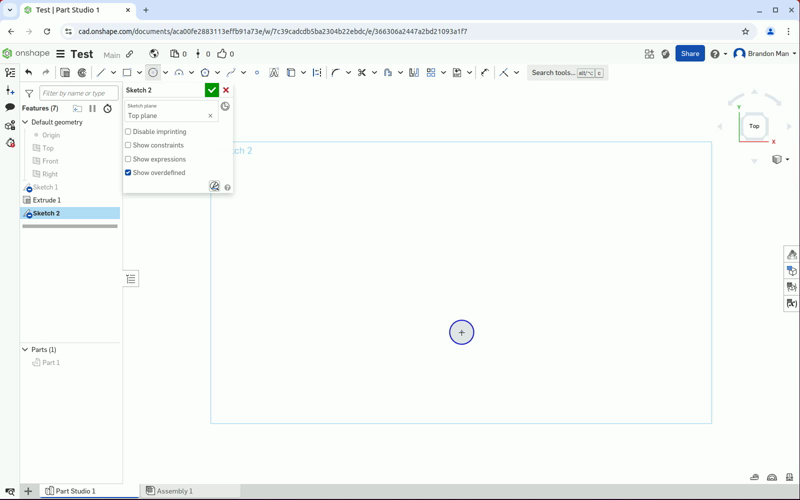
key_up(shift)
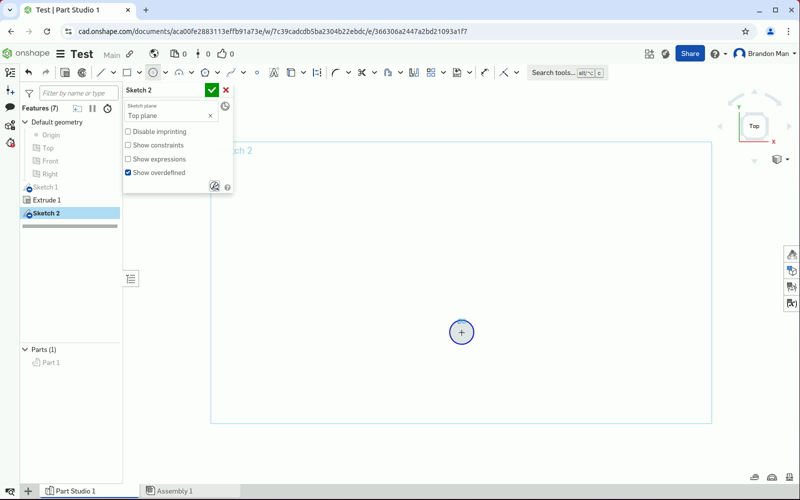
mouse_move(469, 332)
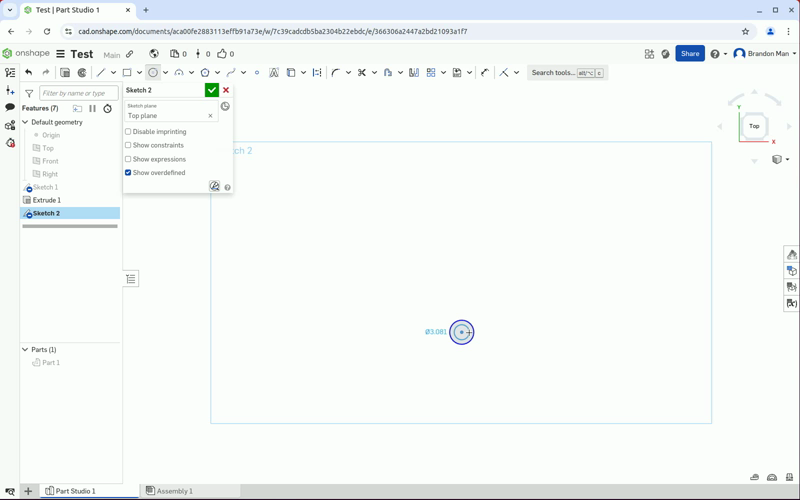
click(469, 332)
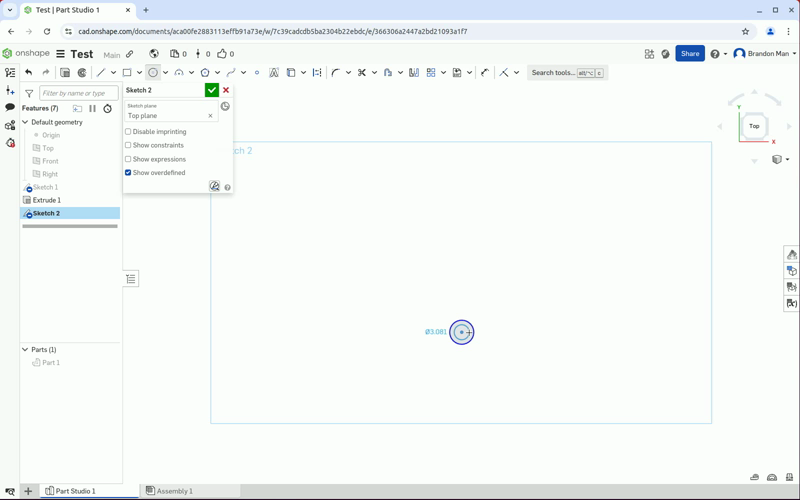
key(esc)
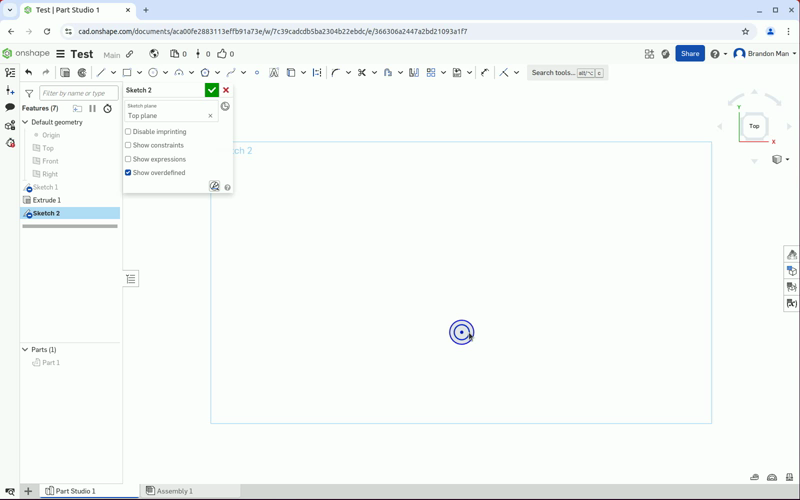
mouse_move(455, 328)
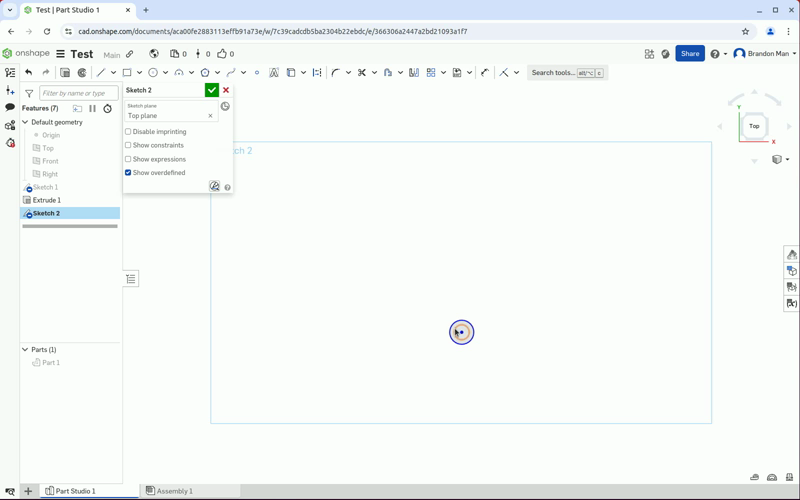
scroll(6)
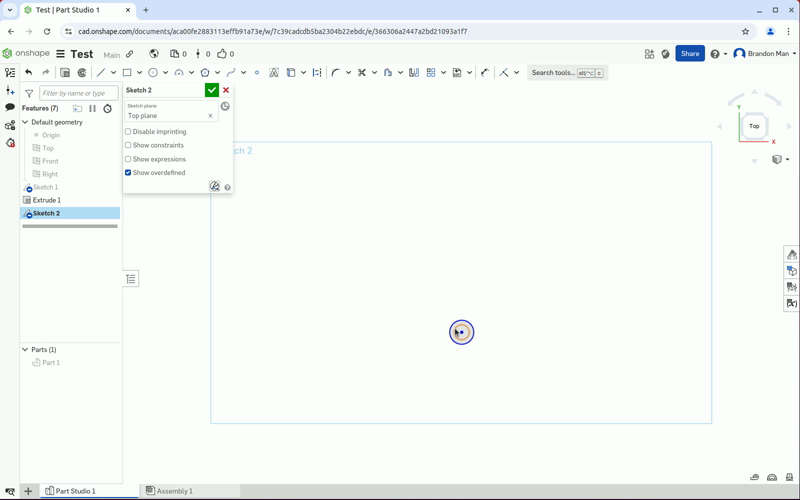
scroll(6)
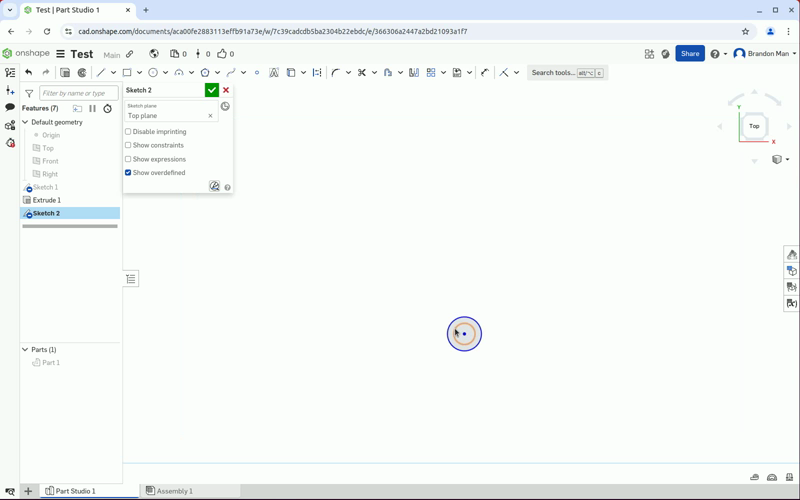
scroll(6)
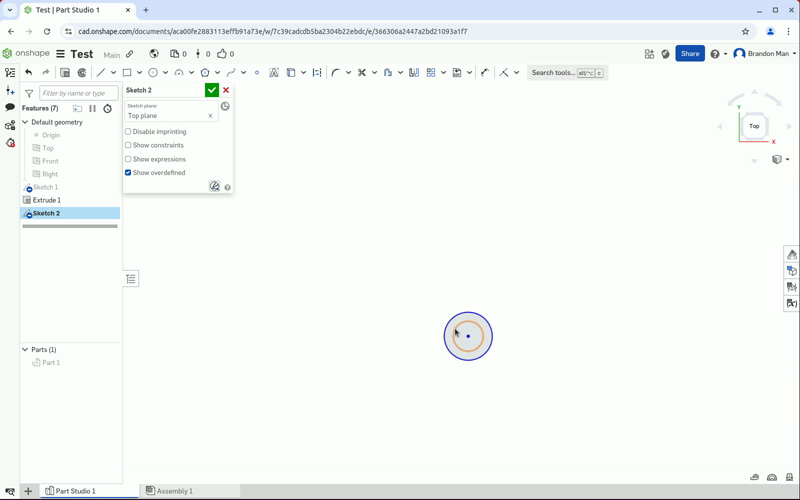
scroll(6)
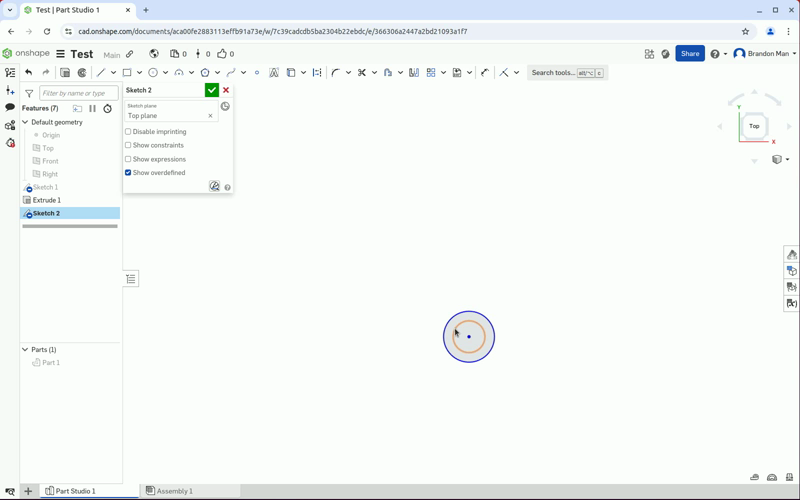
scroll(6)
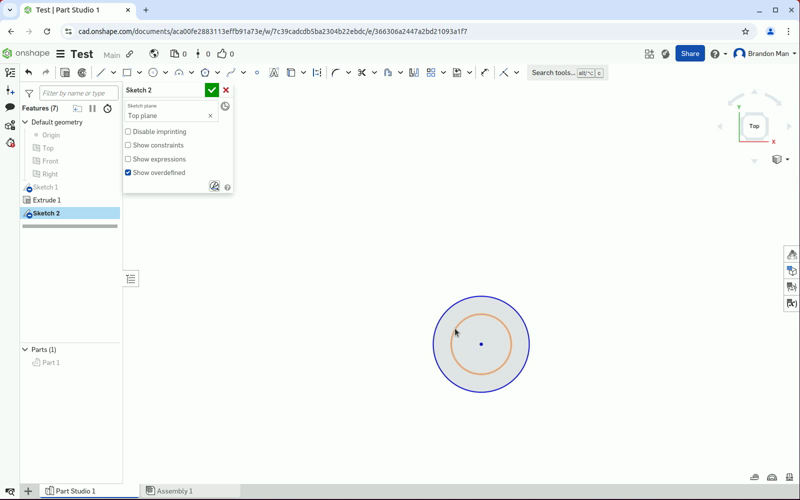
scroll(6)
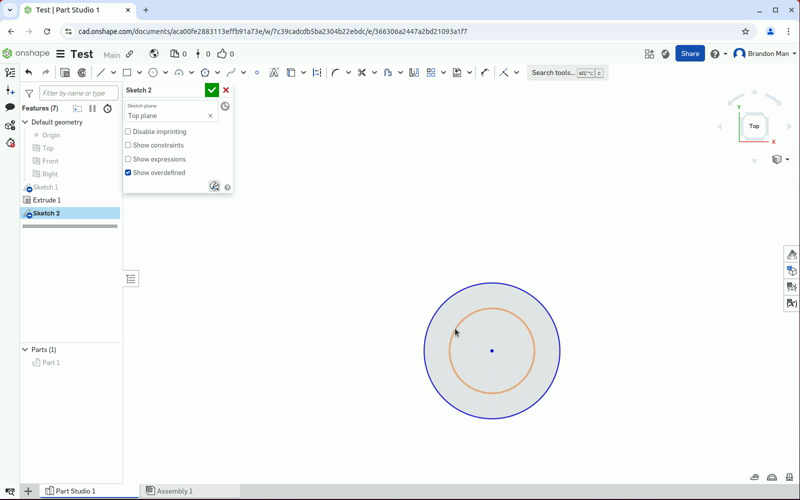
scroll(6)
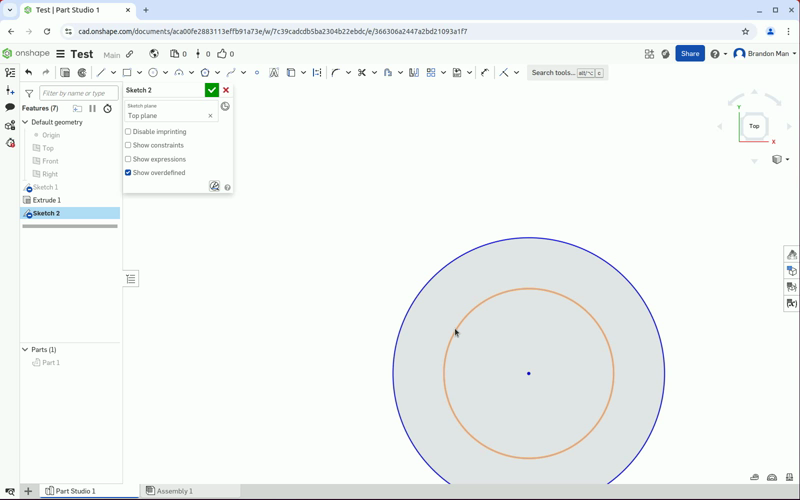
click(455, 328)
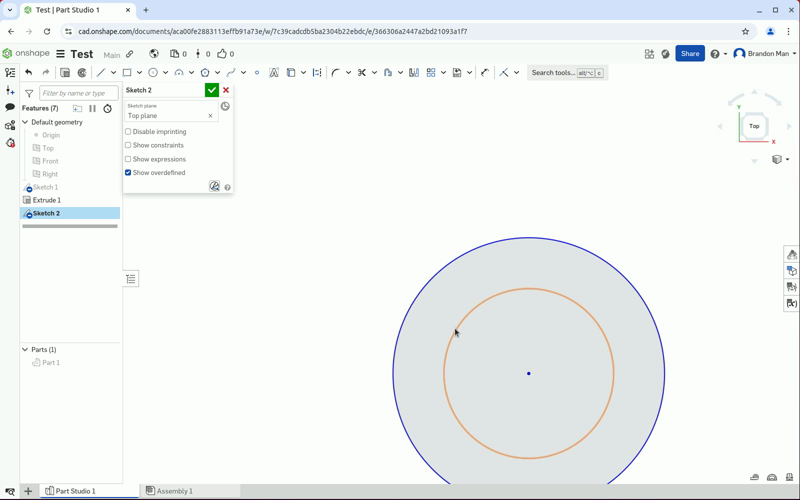
scroll(-6)
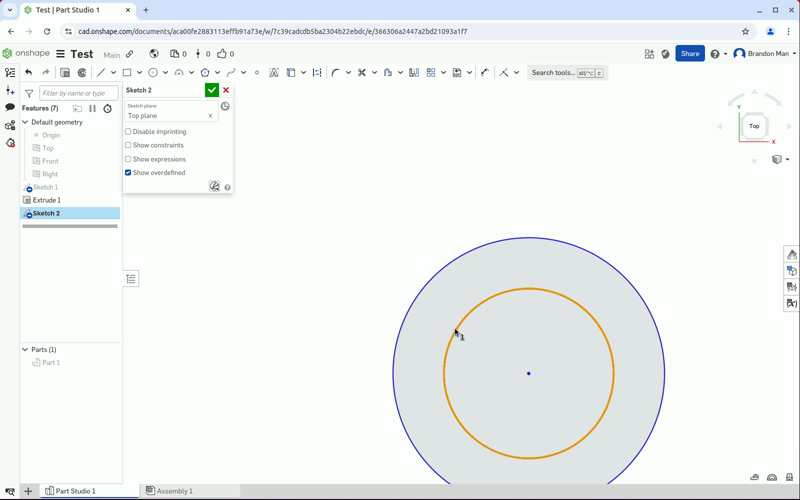
scroll(-6)
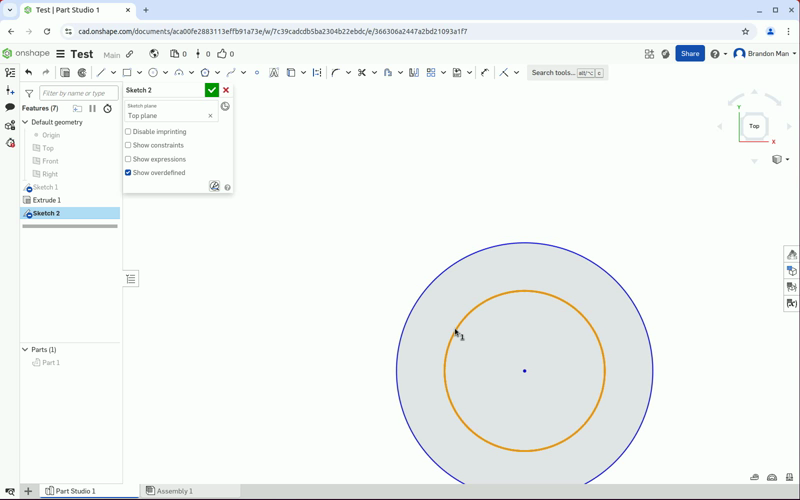
scroll(-6)
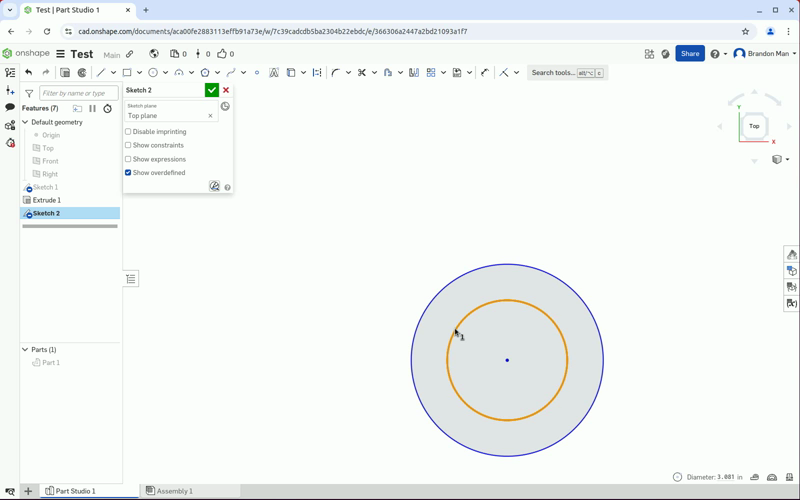
scroll(-6)
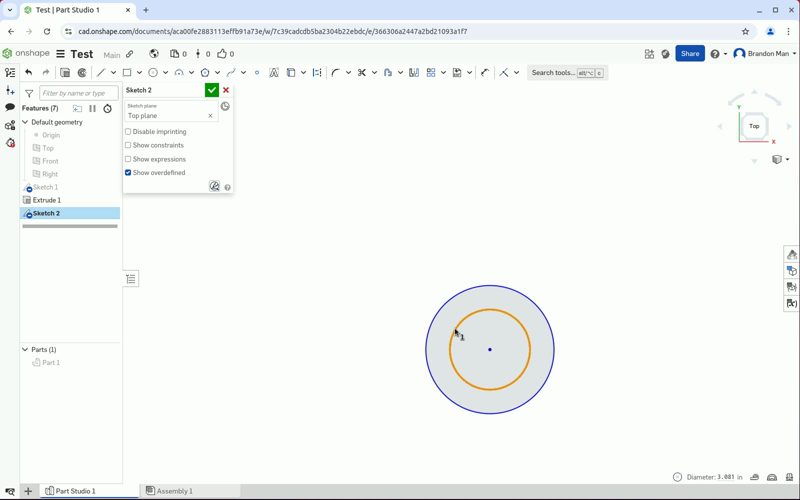
scroll(-6)
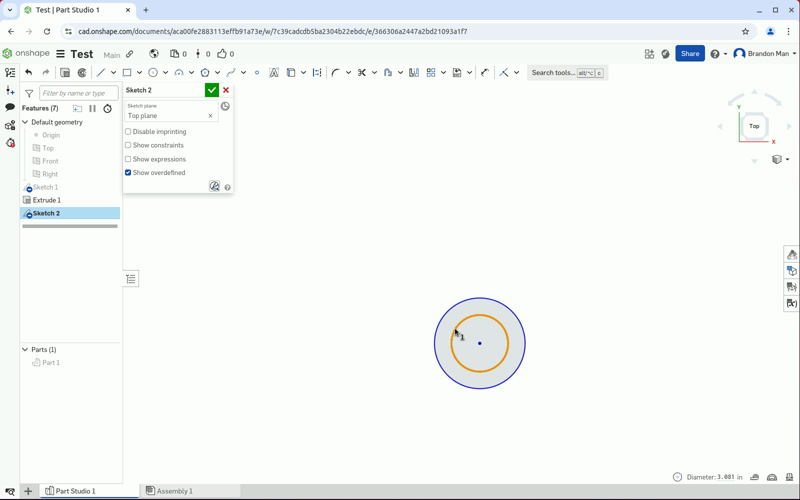
scroll(-6)
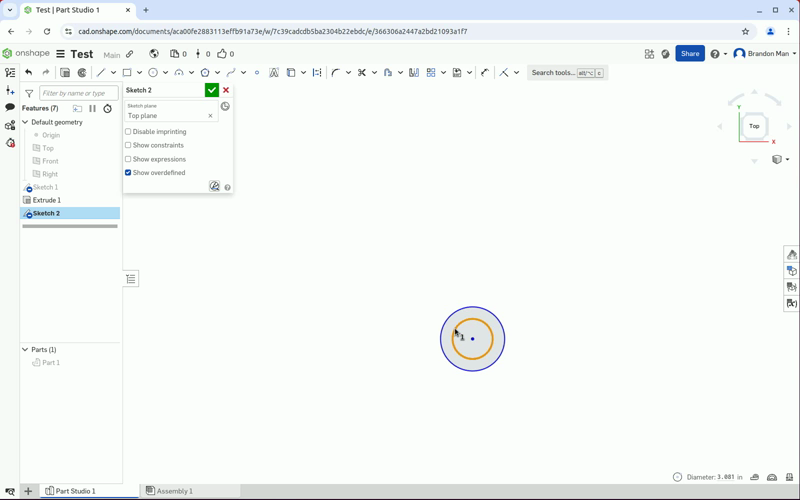
scroll(-6)
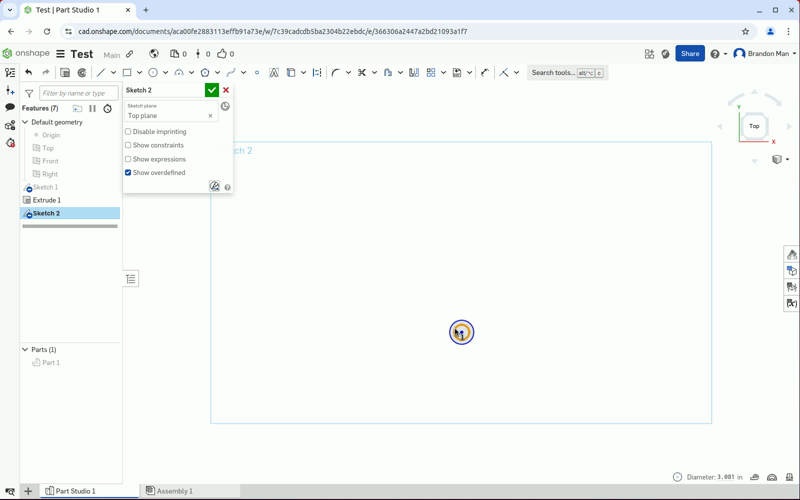
mouse_move(73, 352)
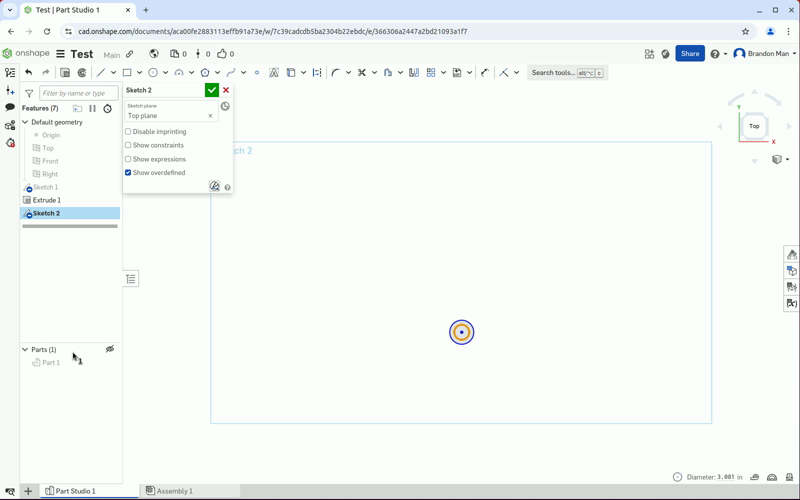
key(shift+y)
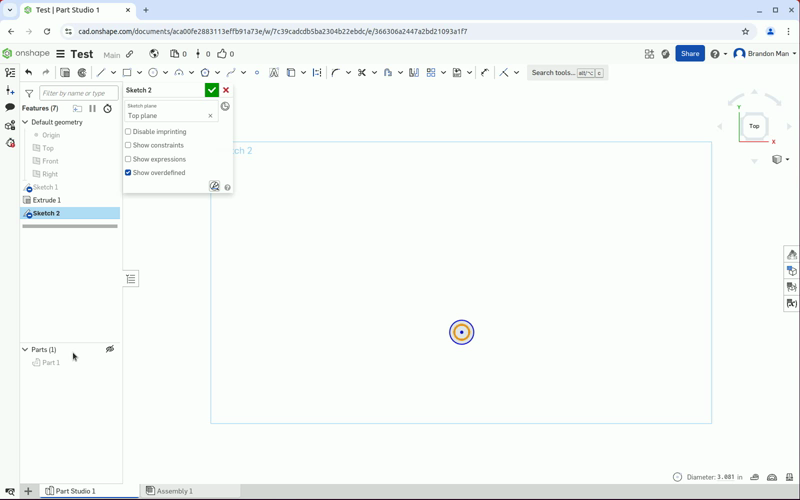
key(shift+e)
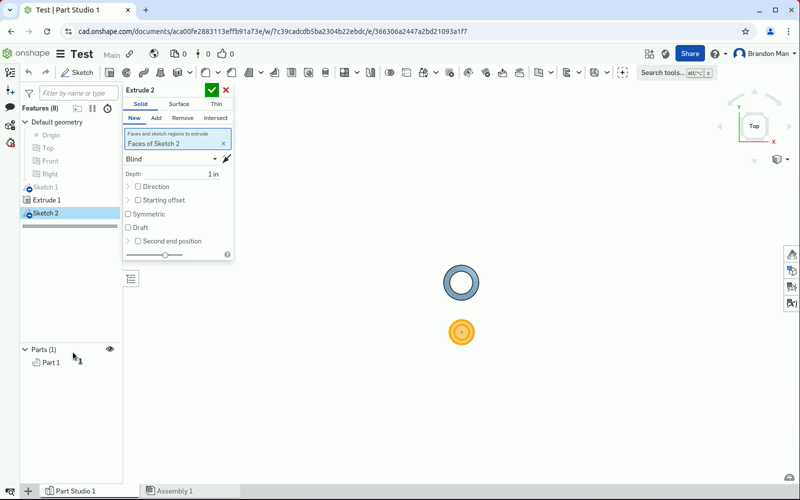
mouse_move(143, 106)
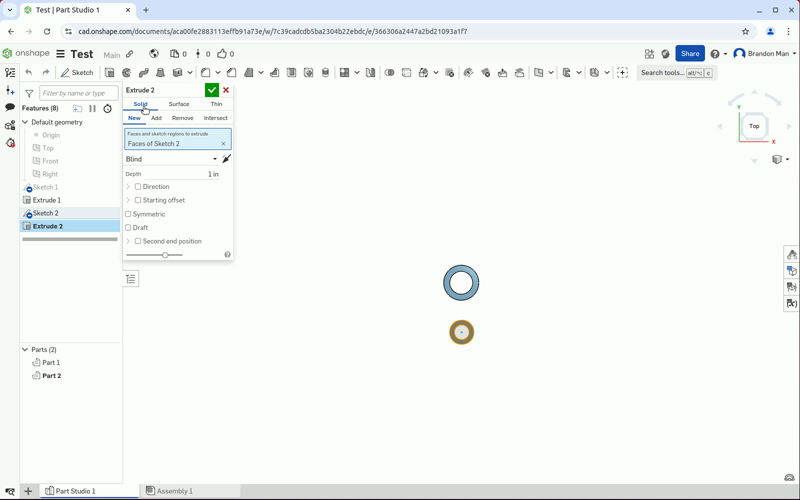
click(143, 106)
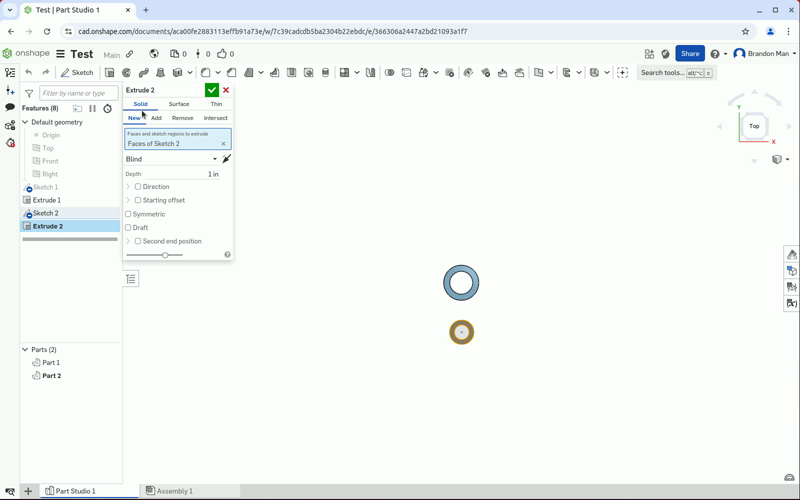
mouse_move(137, 120)
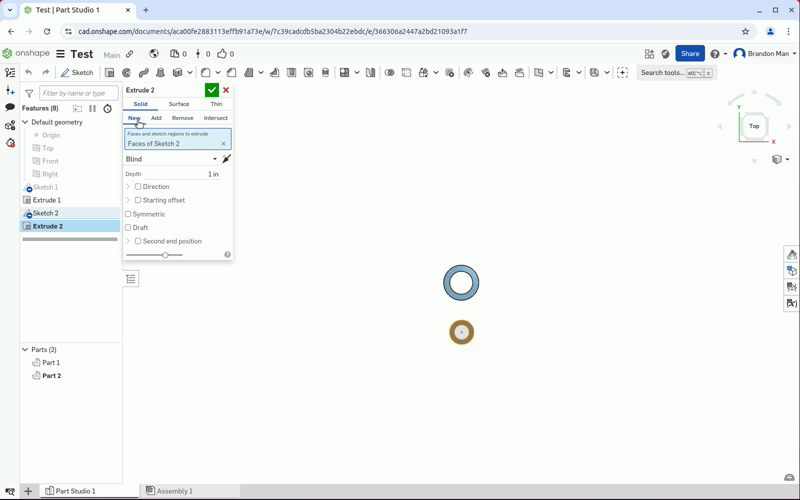
click(137, 120)
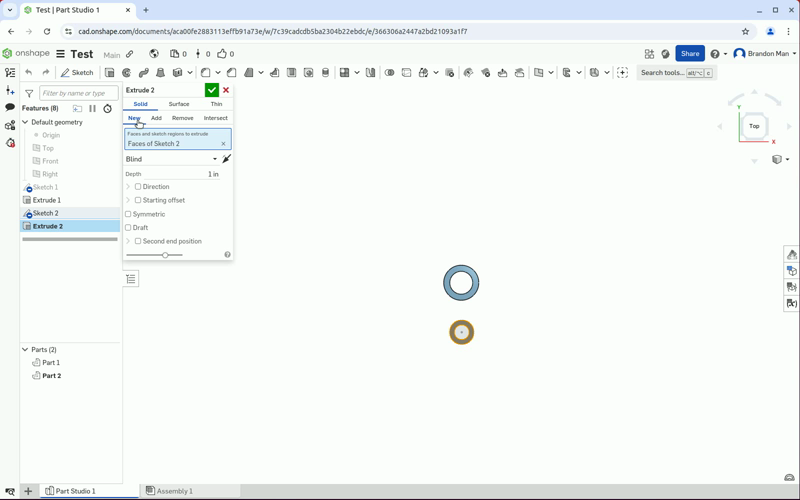
key(tab, 4)
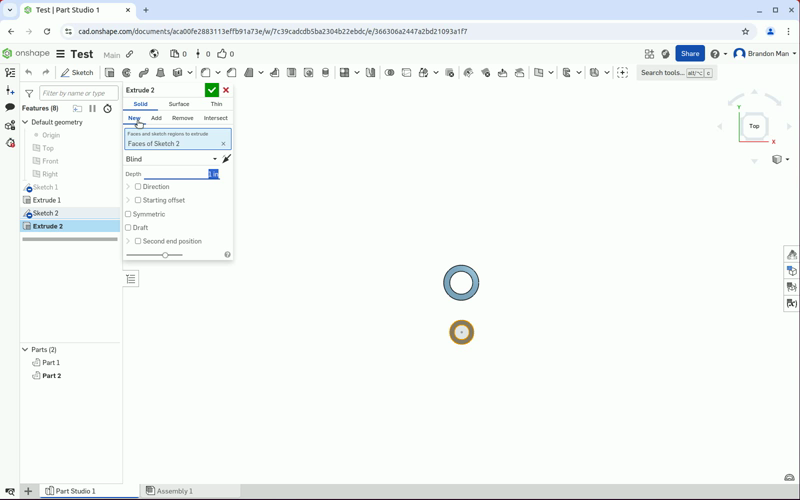
text(0.481)
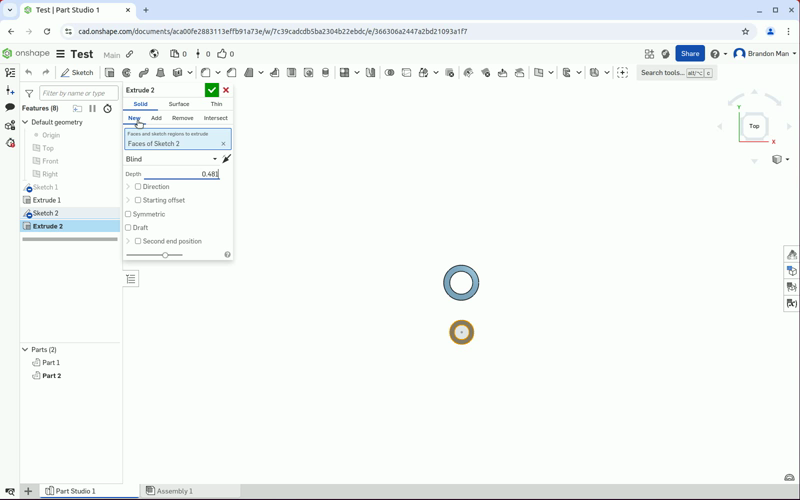
key(enter)
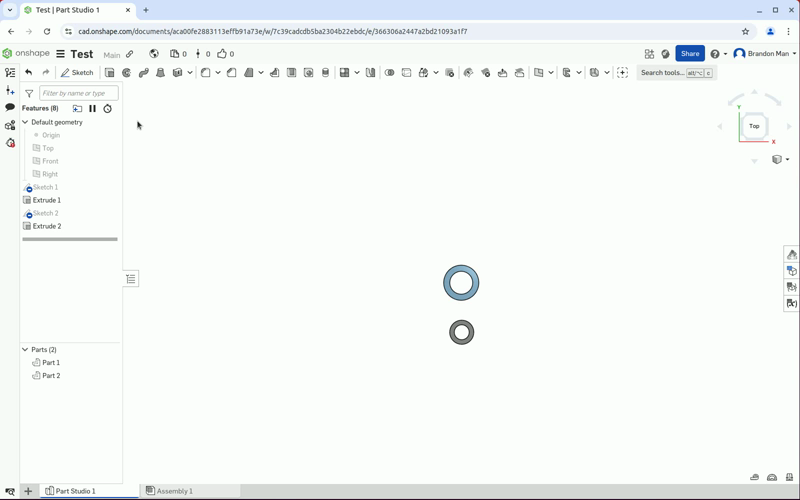
key(shift+h)
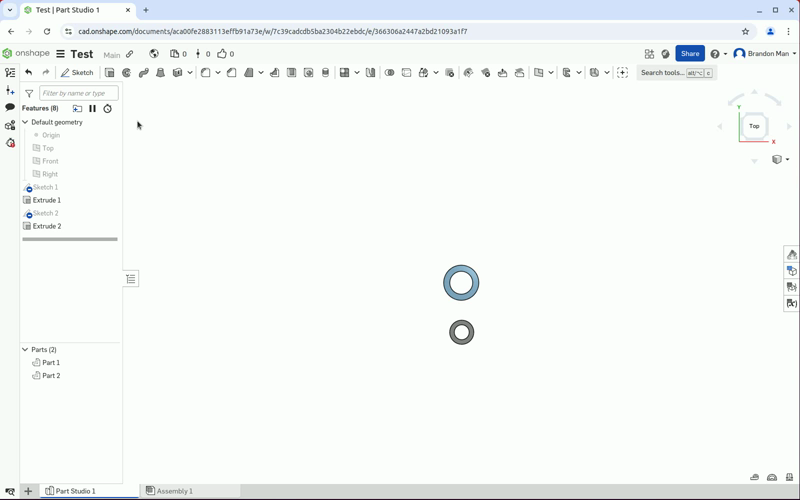
key(shift+h)
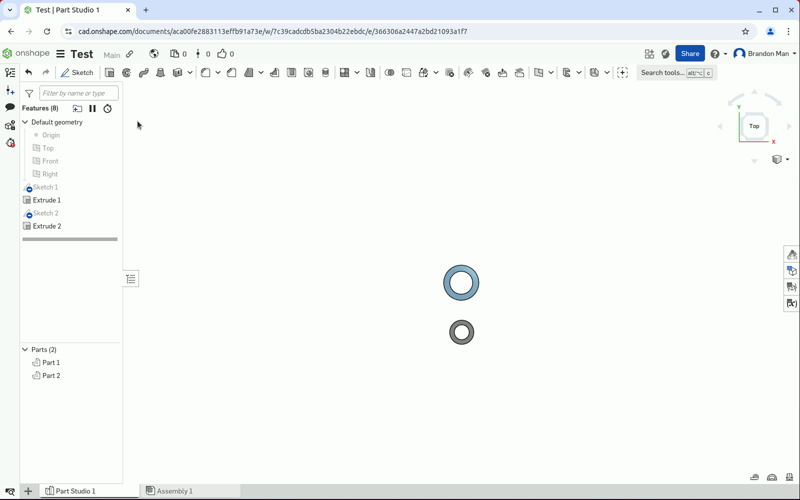
mouse_move(73, 189)
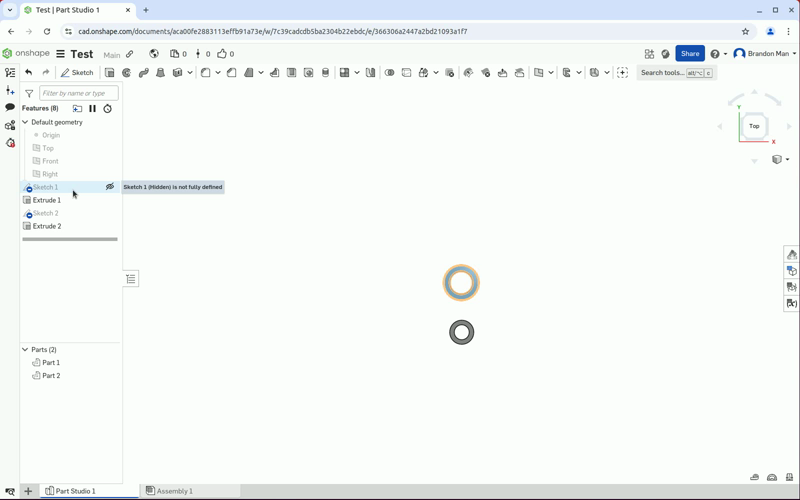
click(73, 189)
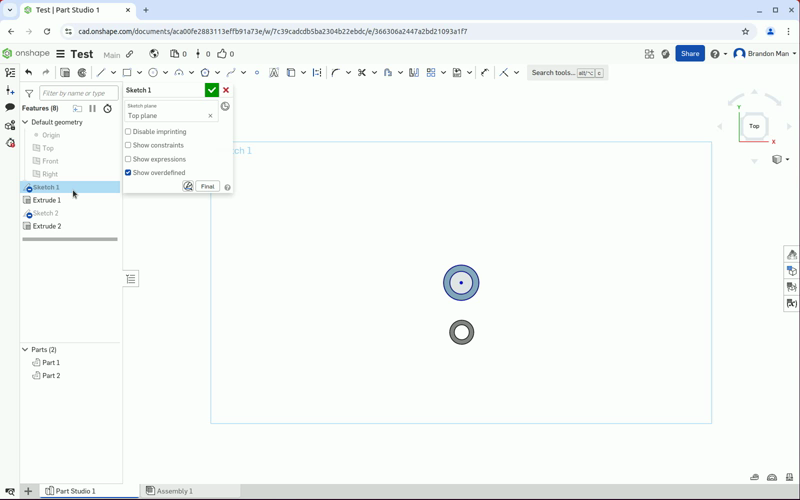
mouse_move(229, 92)
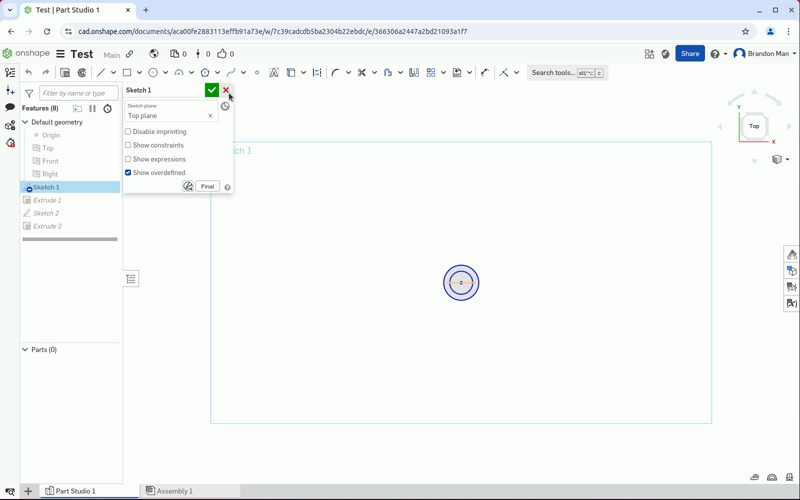
click(229, 92)
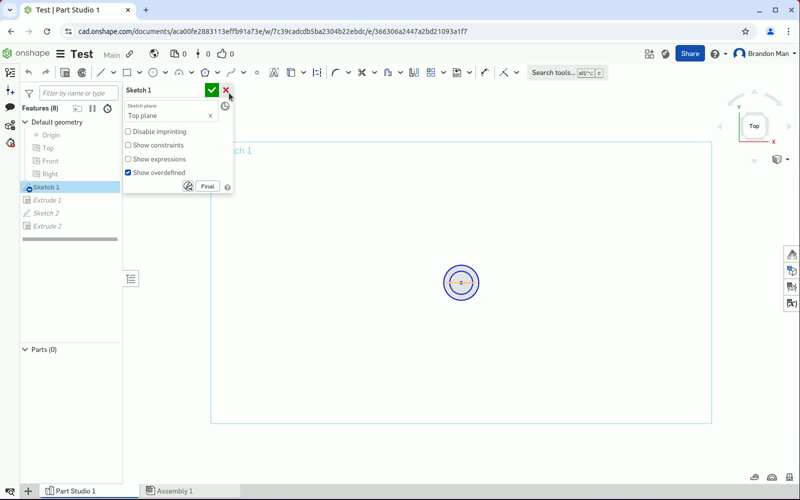
key(shift+s)
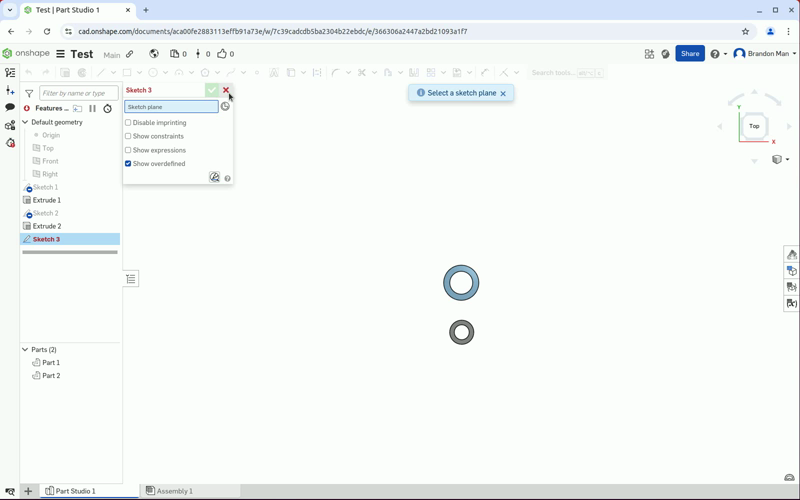
mouse_move(73, 150)
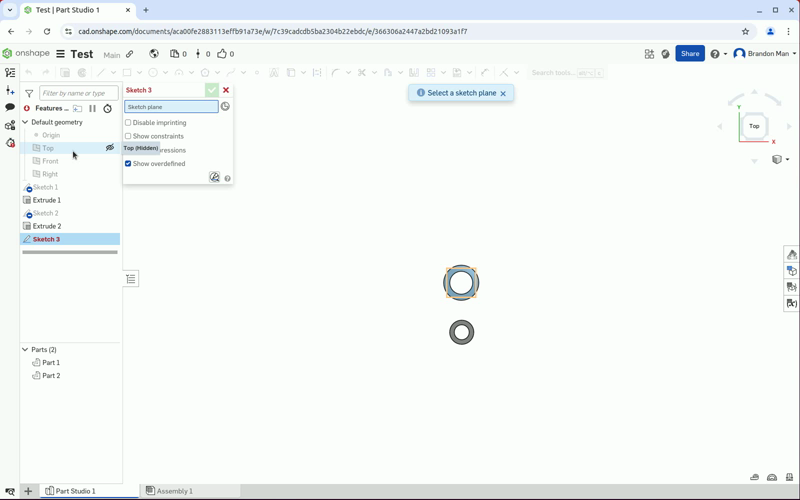
click(73, 150)
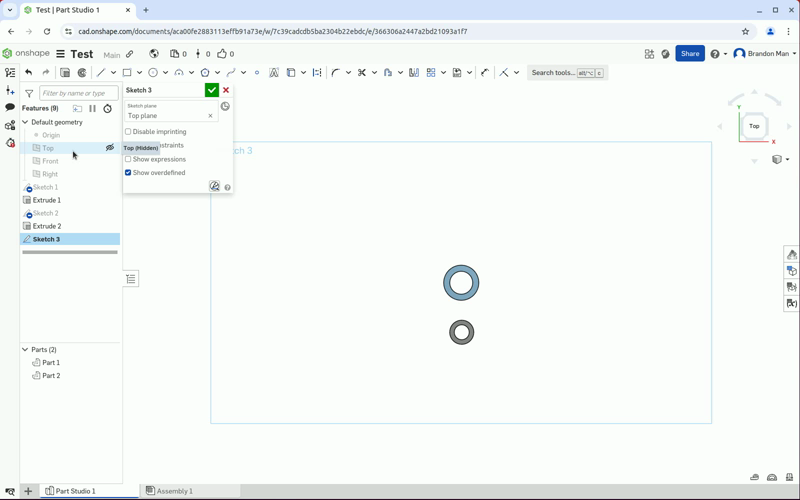
mouse_move(73, 352)
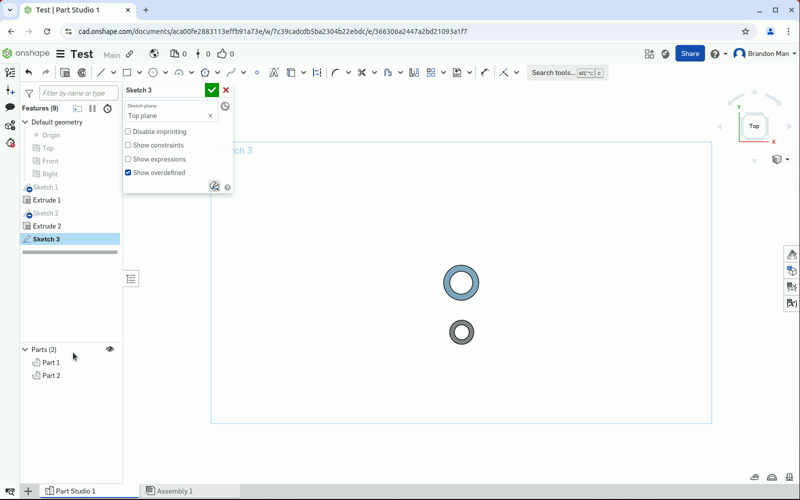
key(y)
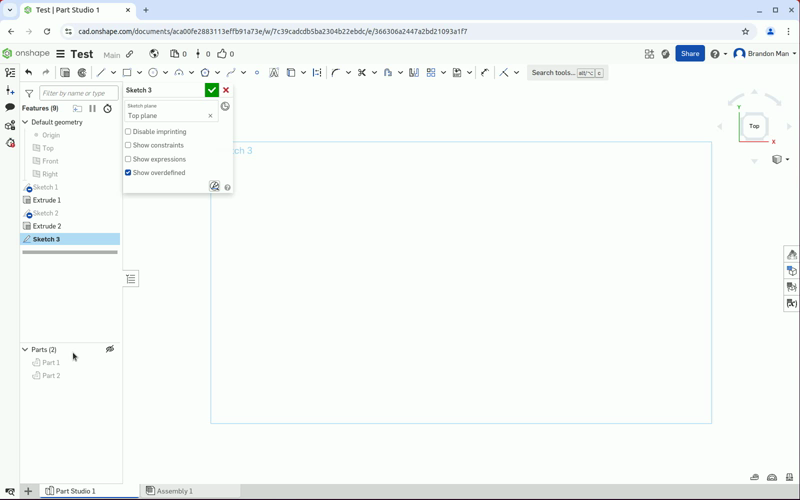
key(c)
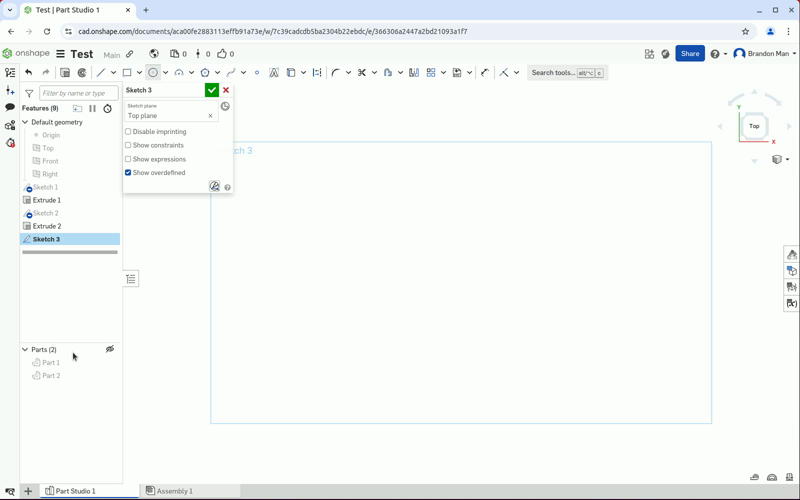
key_down(shift)
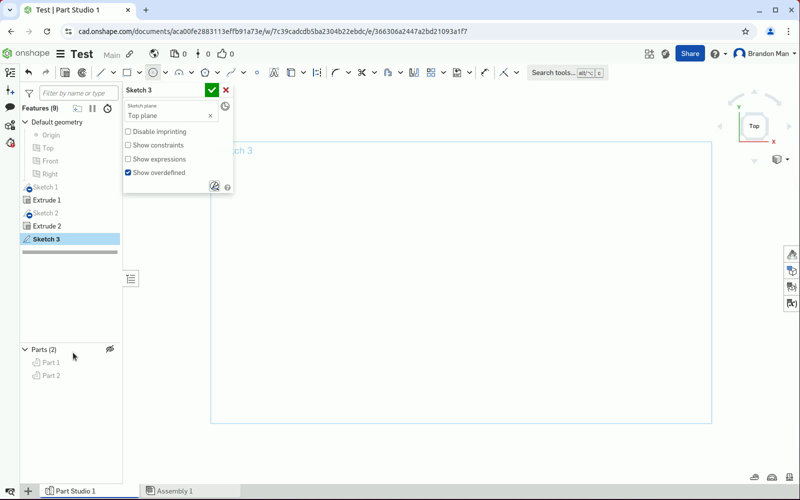
mouse_move(456, 386)
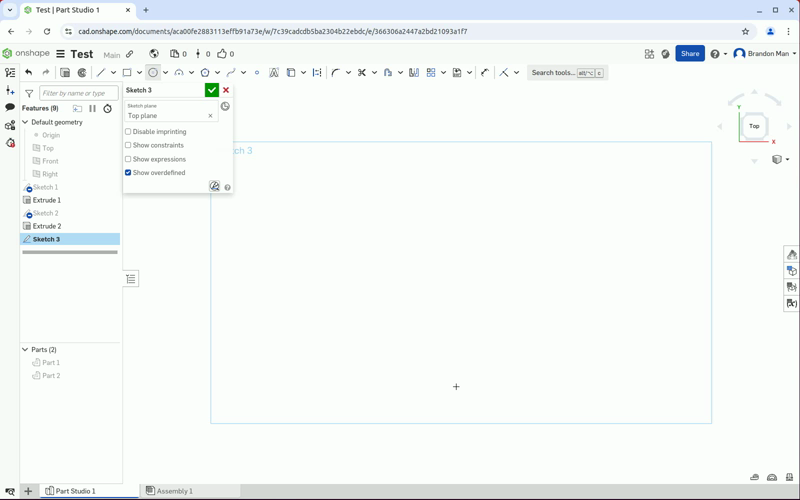
click(456, 386)
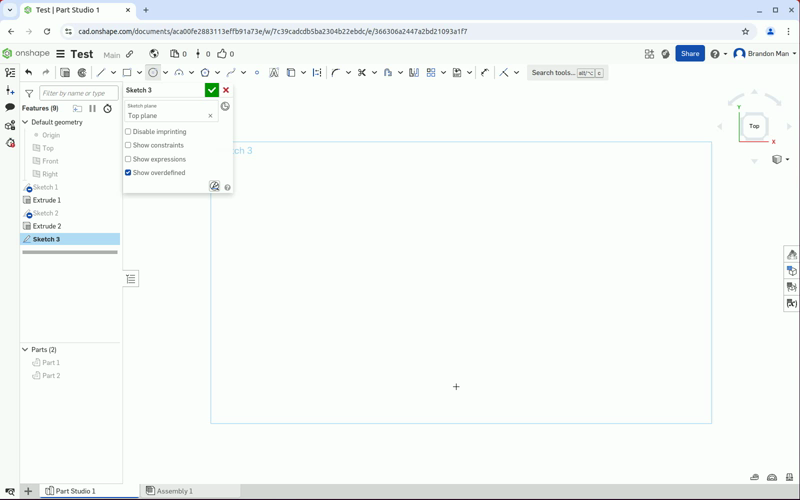
key_up(shift)
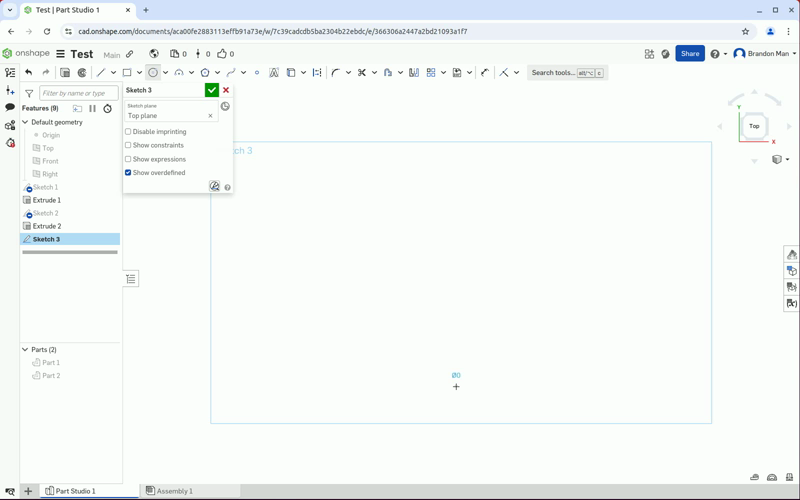
mouse_move(466, 386)
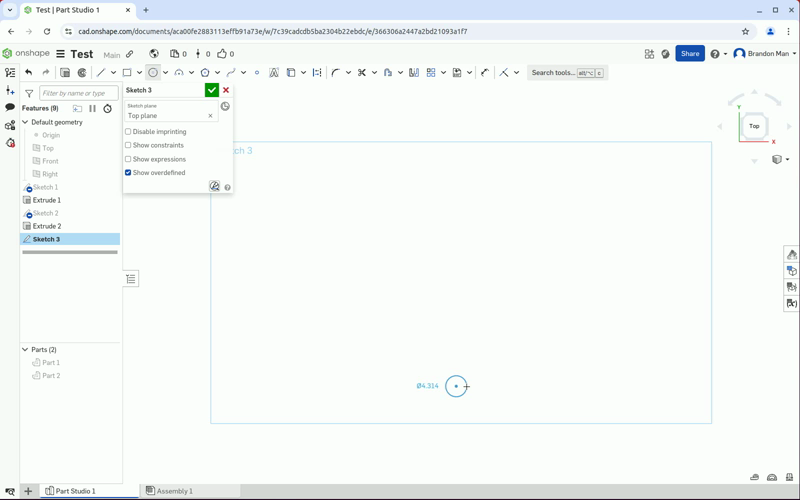
click(466, 386)
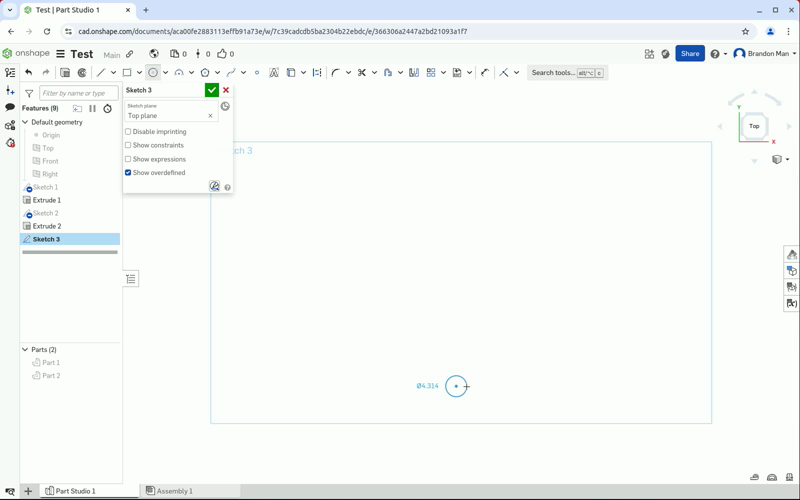
key(esc)
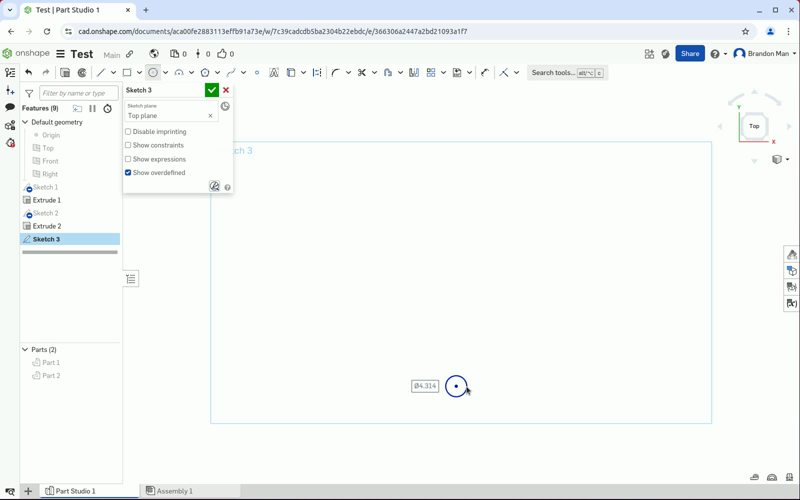
key(c)
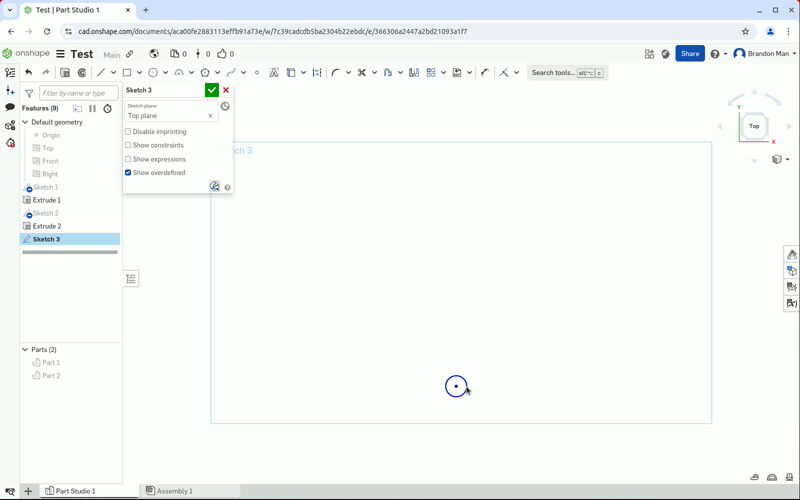
key_down(shift)
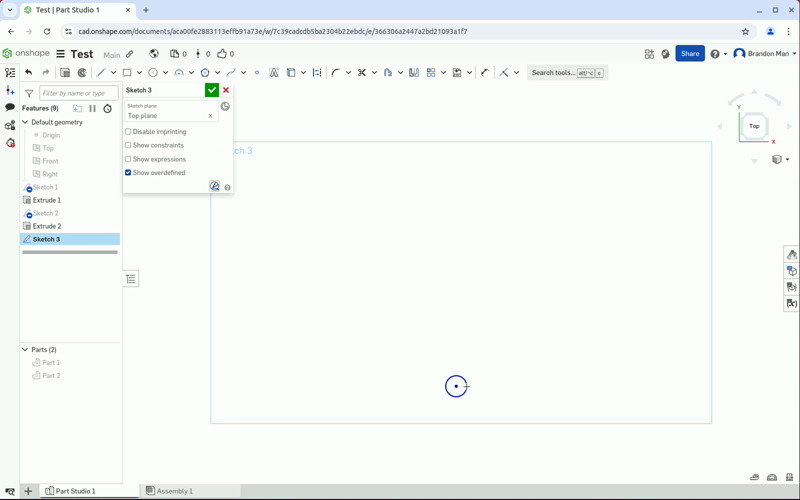
mouse_move(456, 386)
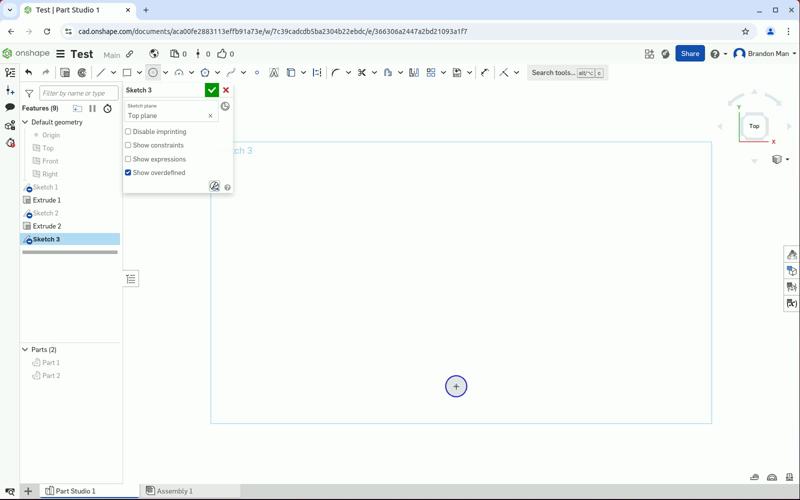
click(456, 386)
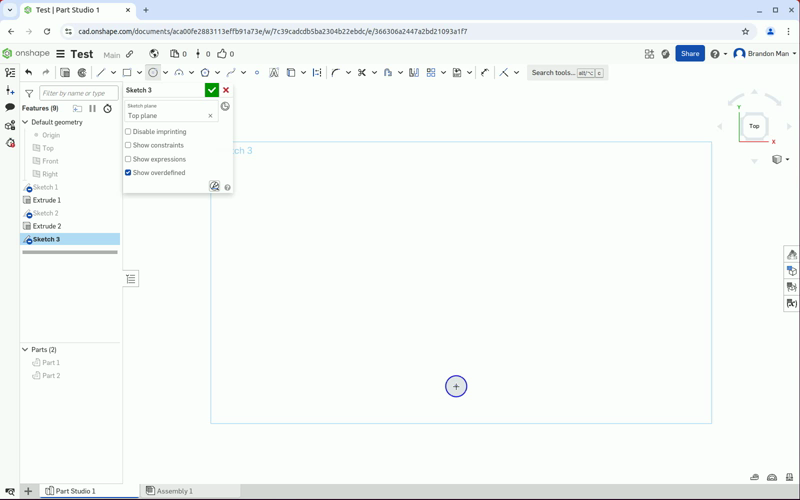
key_up(shift)
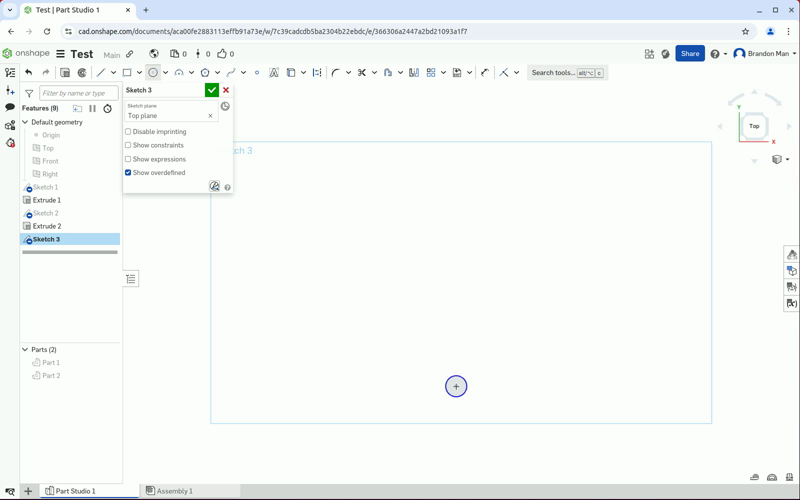
mouse_move(463, 386)
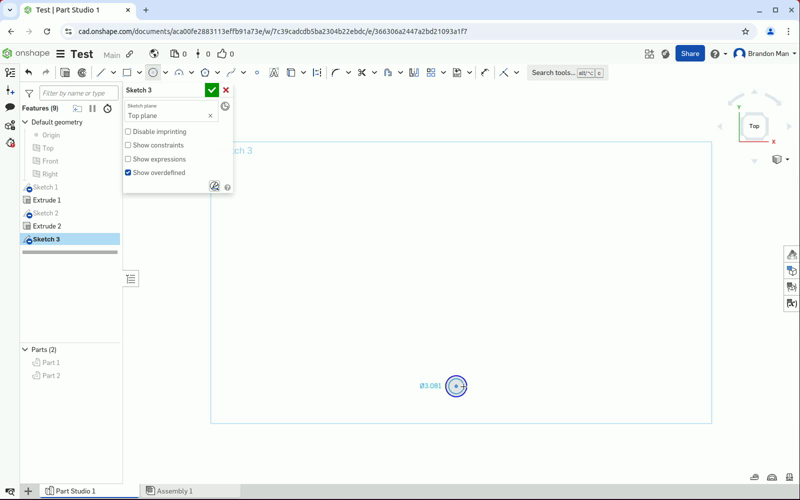
scroll(6)
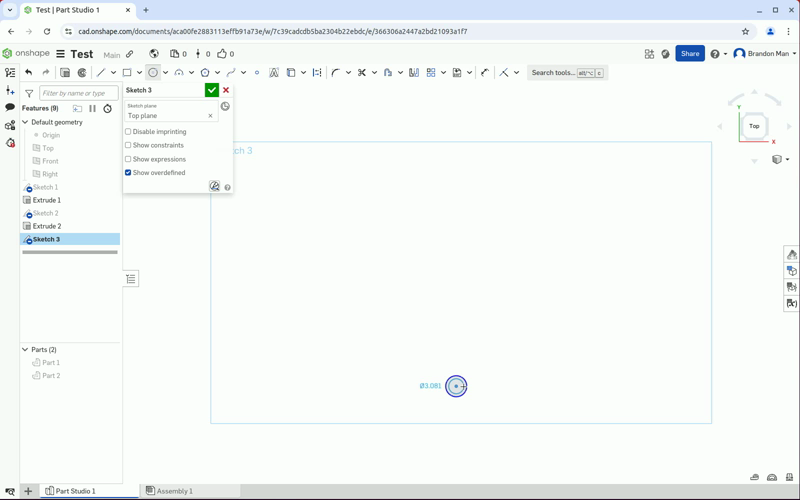
scroll(6)
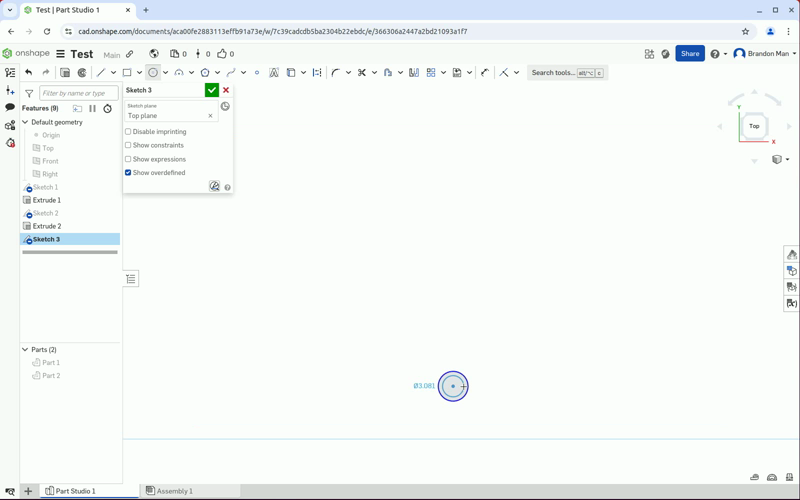
scroll(6)
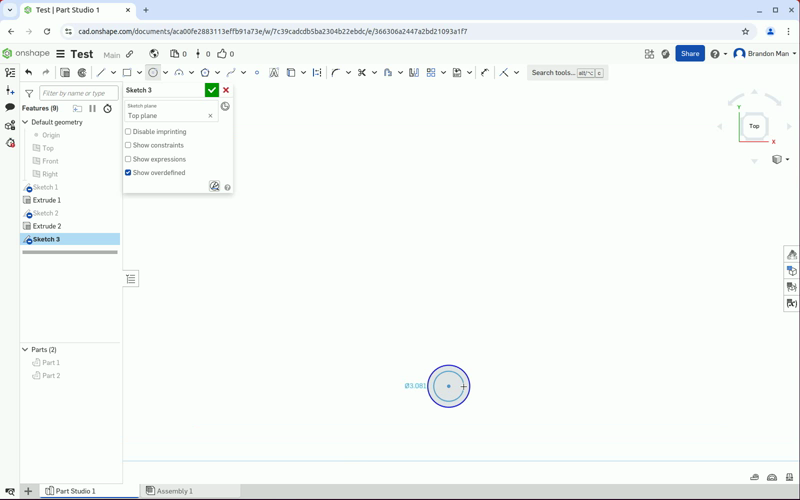
scroll(6)
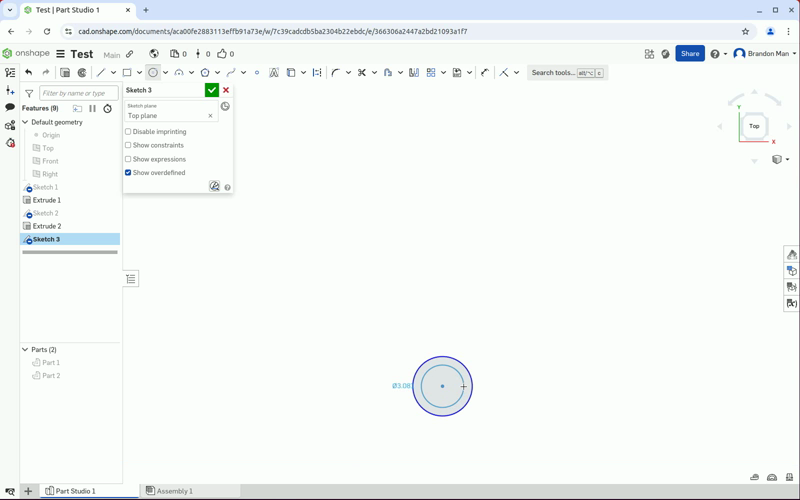
scroll(6)
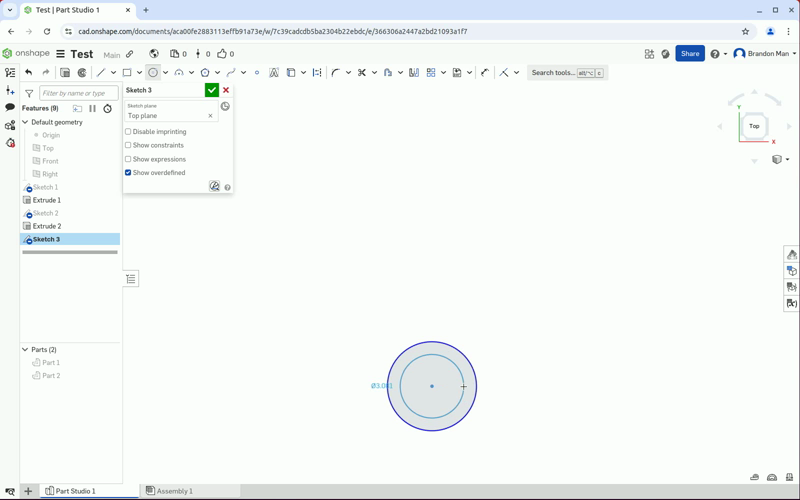
scroll(6)
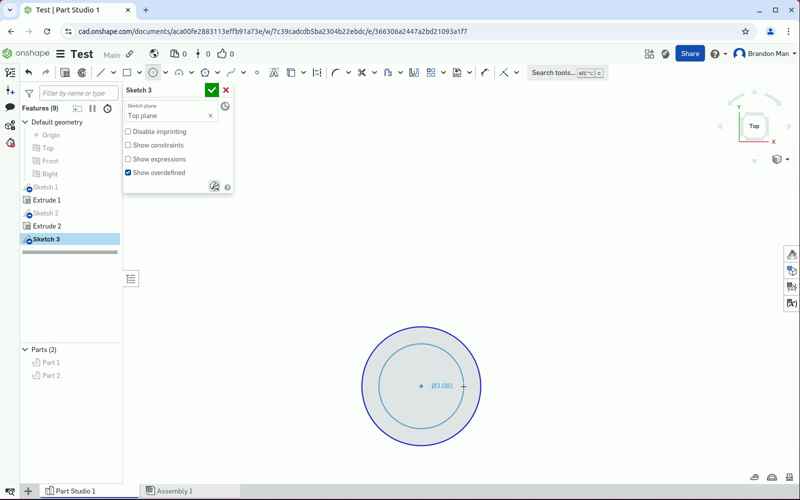
scroll(6)
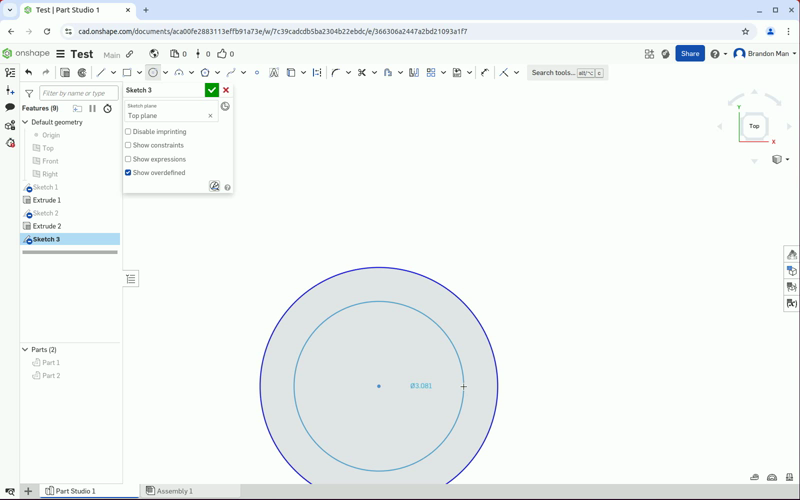
click(463, 386)
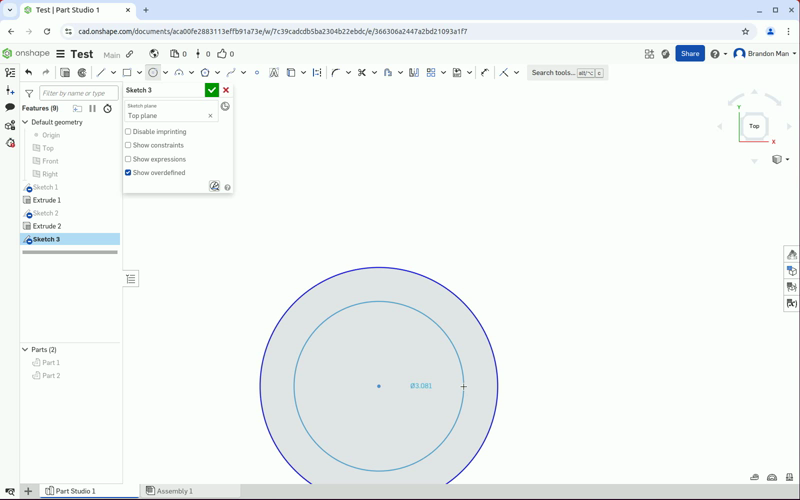
scroll(-6)
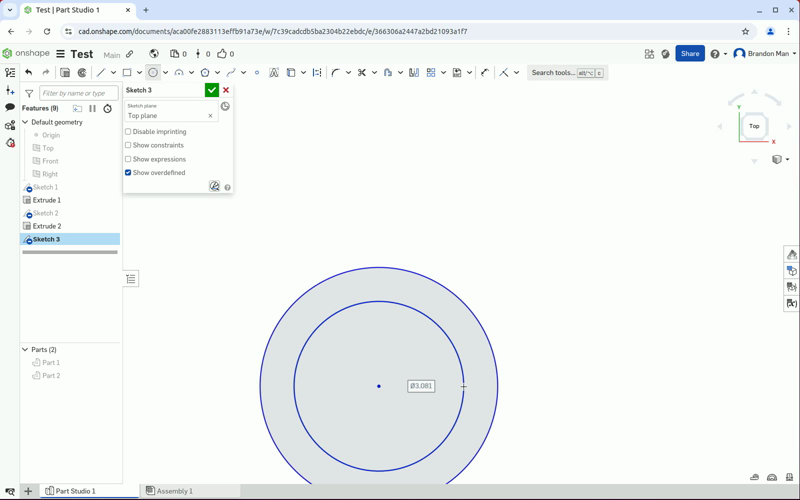
scroll(-6)
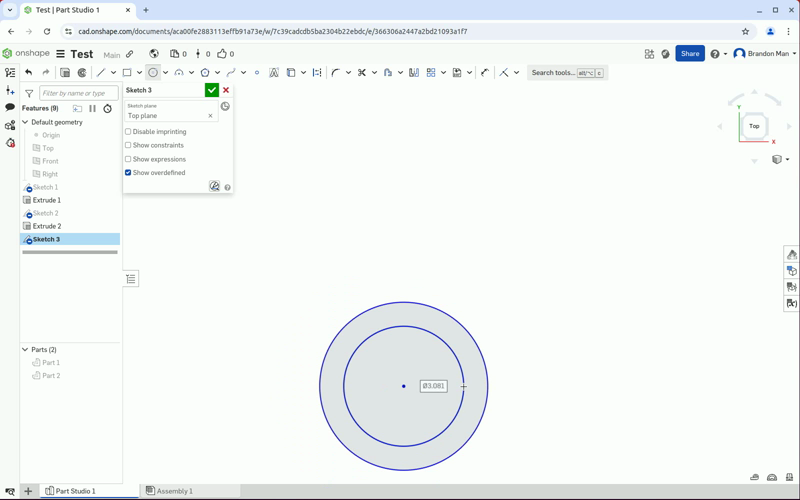
scroll(-6)
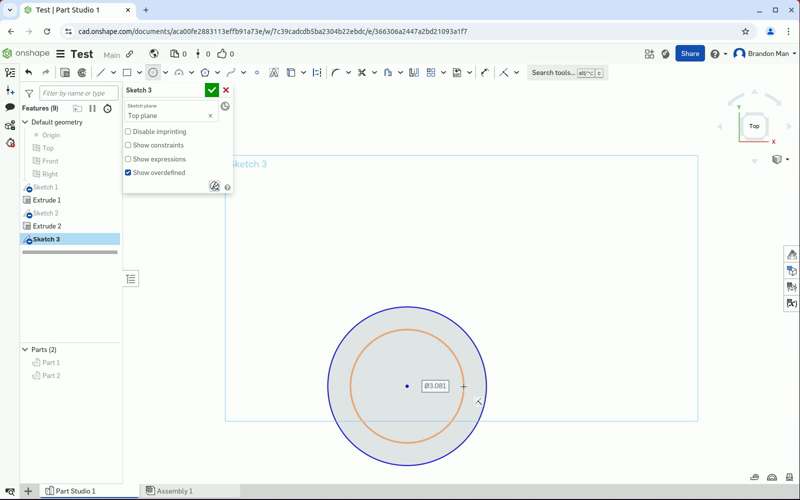
scroll(-6)
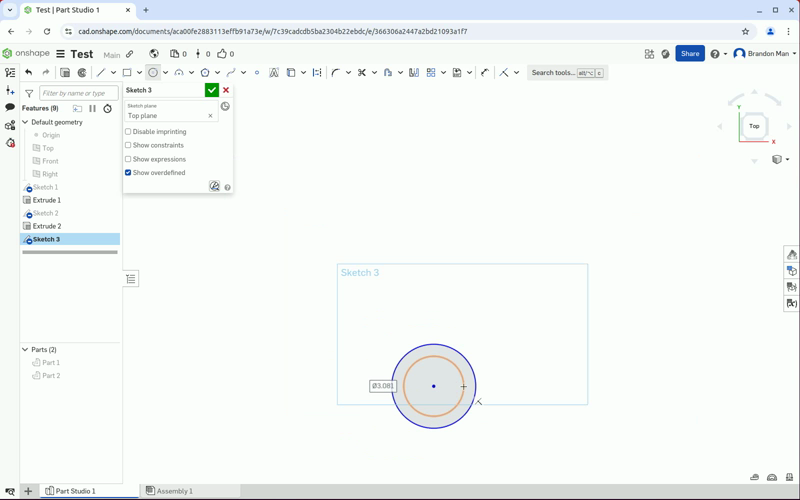
scroll(-6)
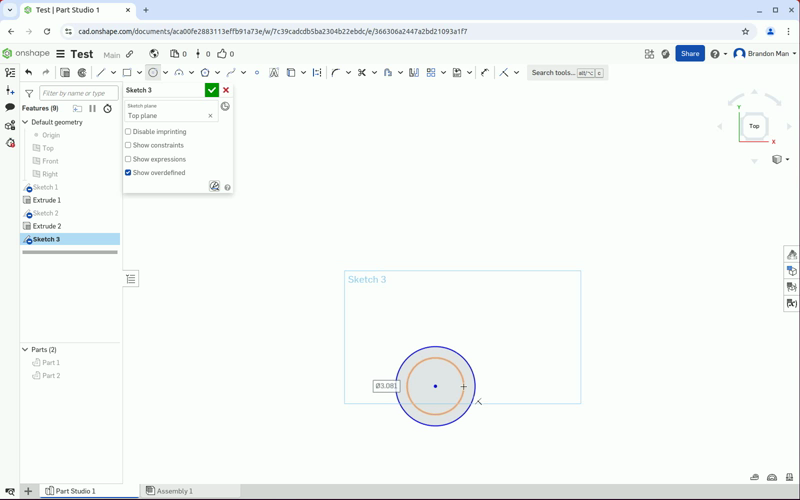
scroll(-6)
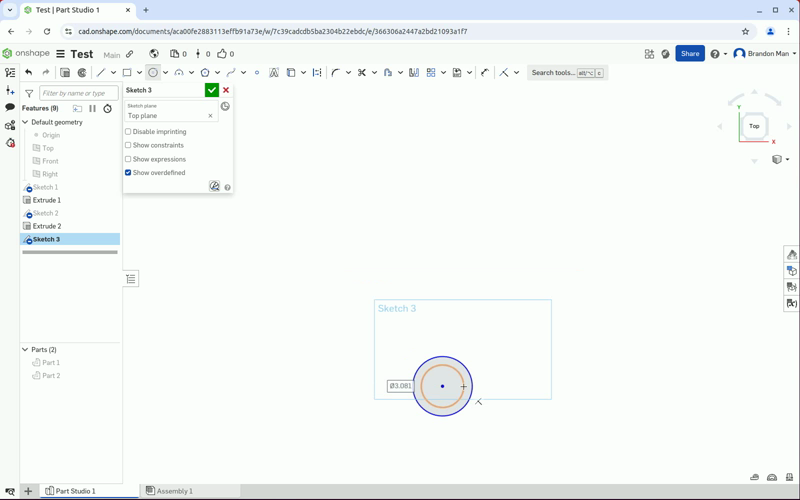
scroll(-6)
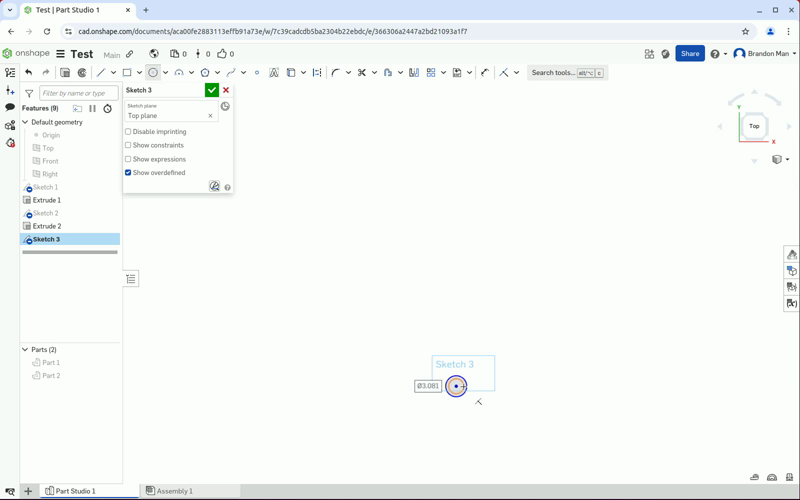
key(esc)
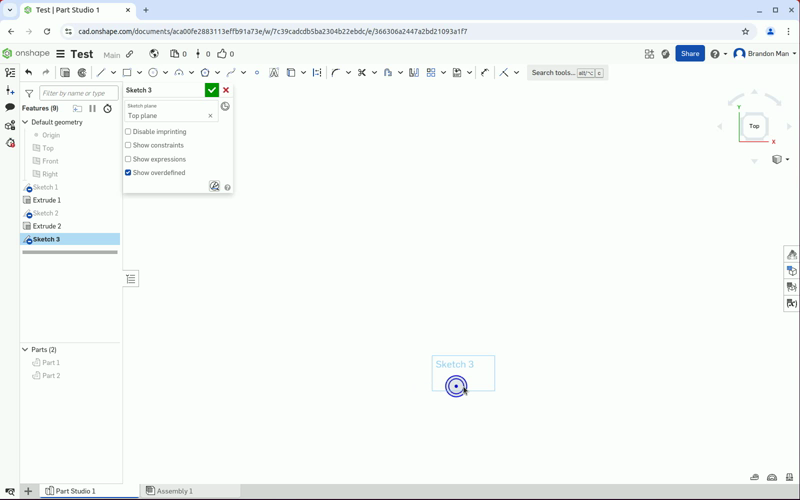
mouse_move(446, 385)
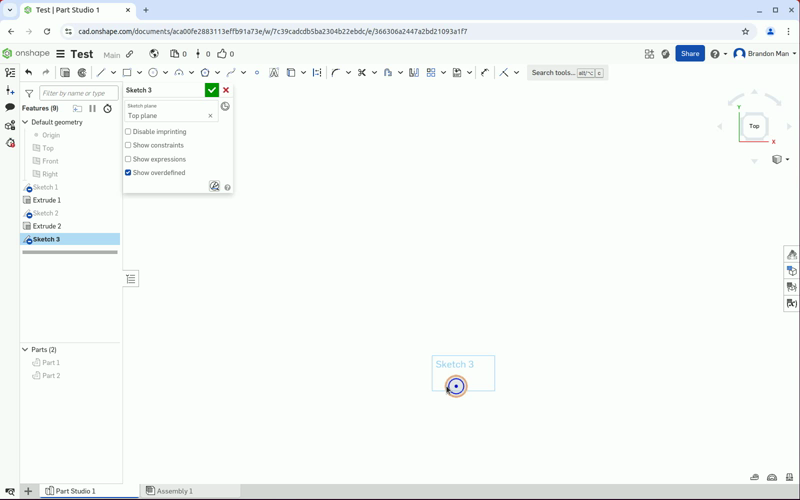
scroll(6)
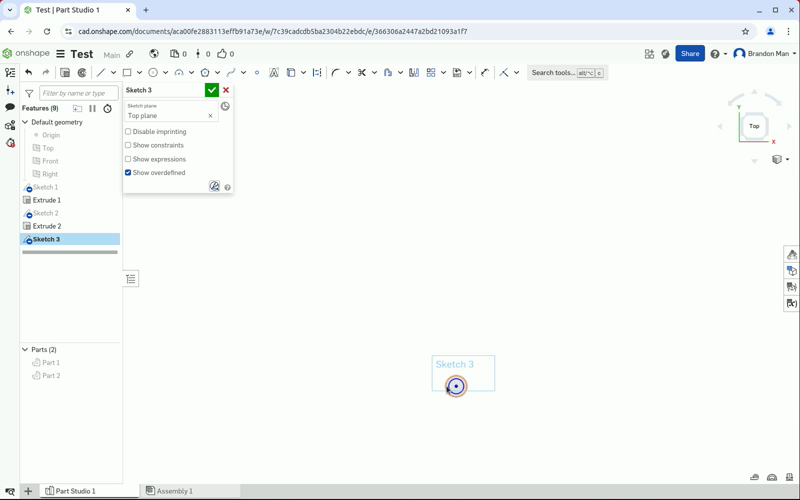
scroll(6)
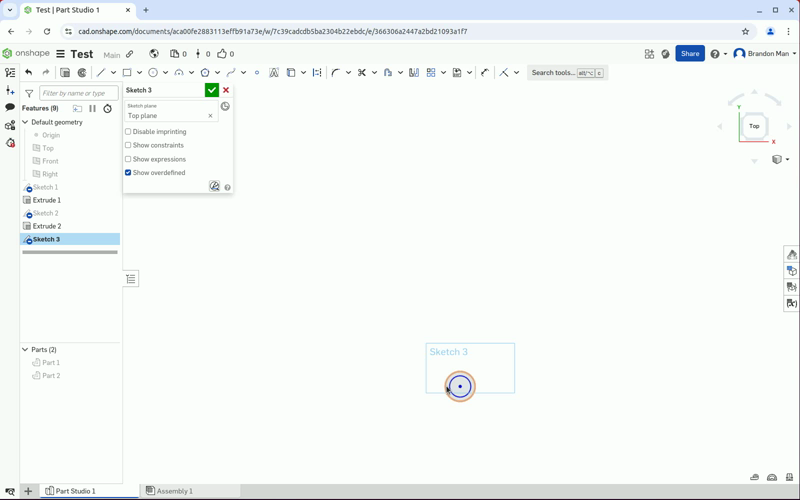
scroll(6)
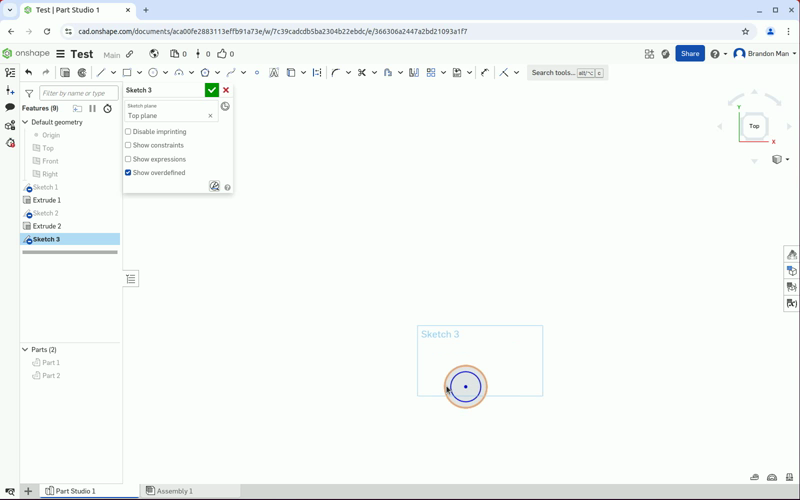
scroll(6)
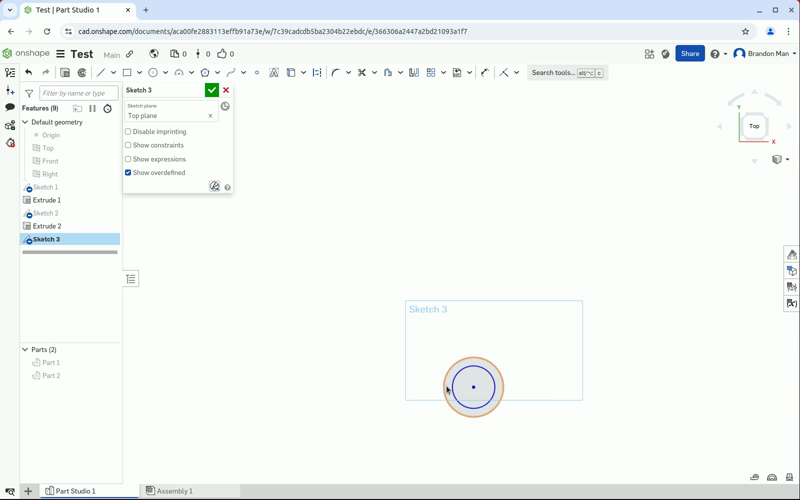
scroll(6)
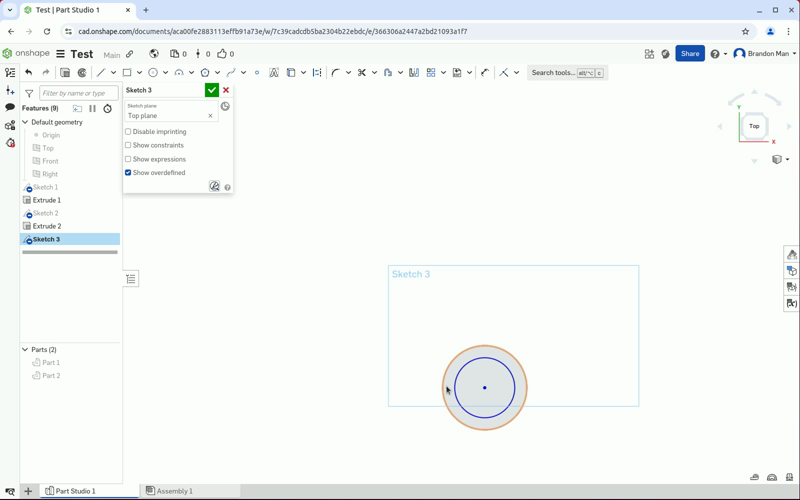
scroll(6)
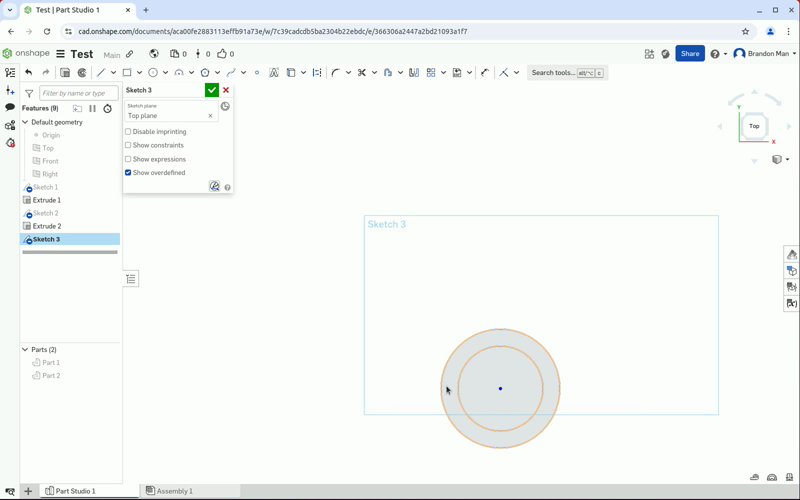
scroll(6)
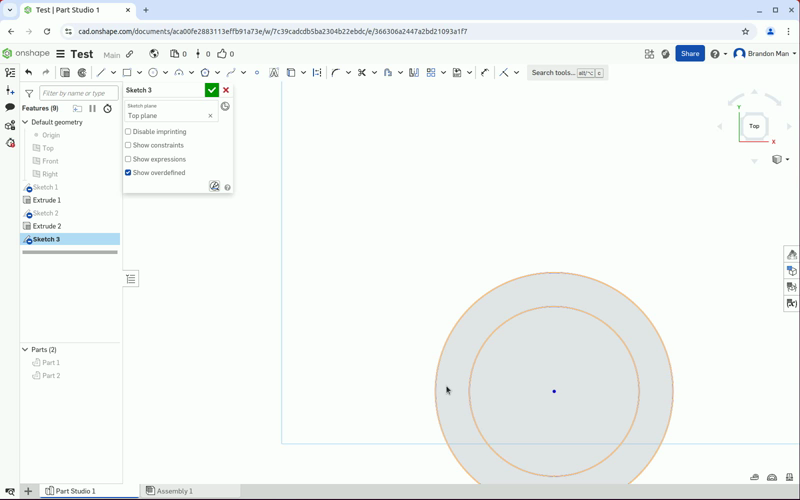
click(446, 385)
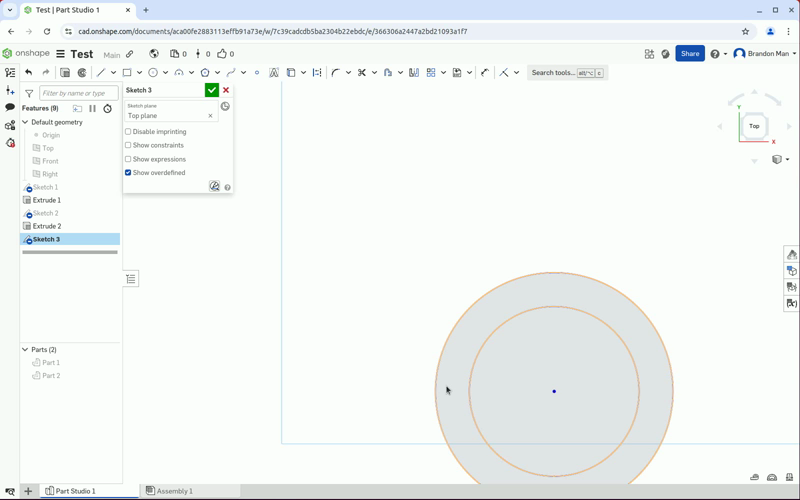
scroll(-6)
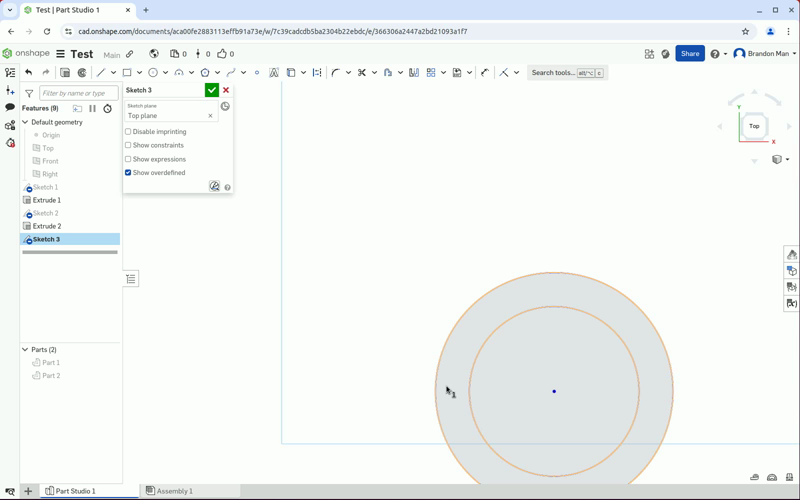
scroll(-6)
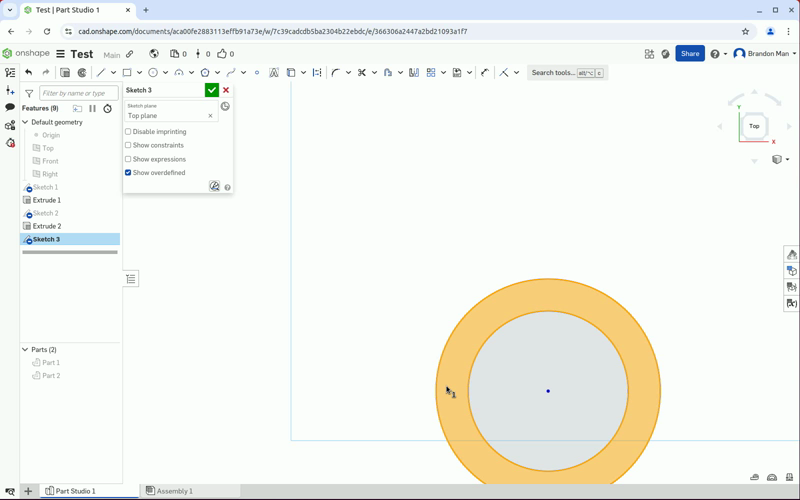
scroll(-6)
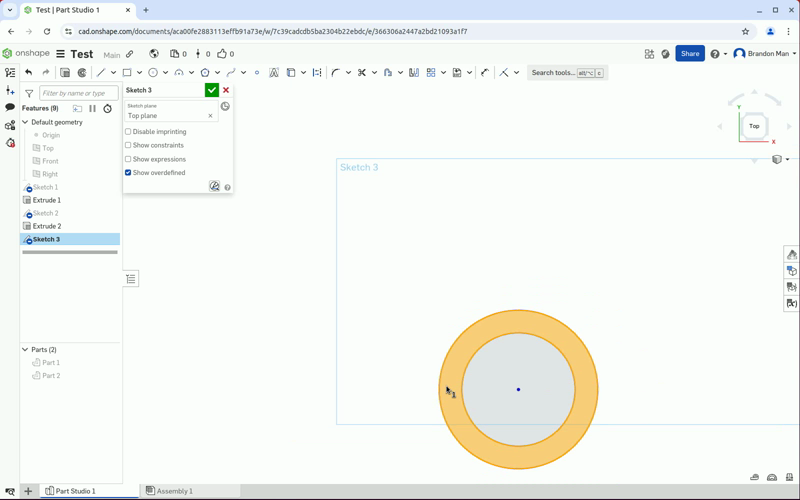
scroll(-6)
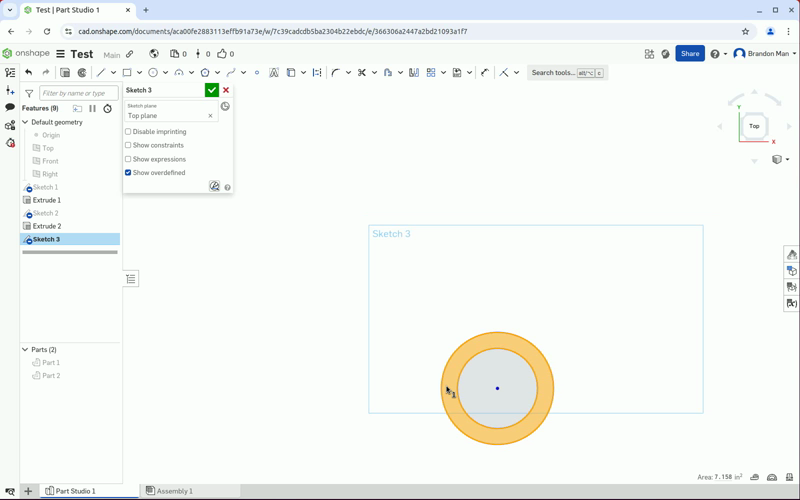
scroll(-6)
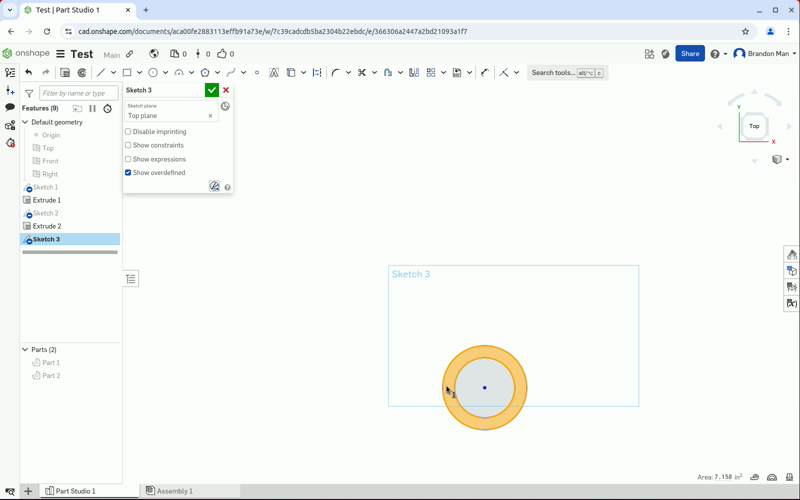
scroll(-6)
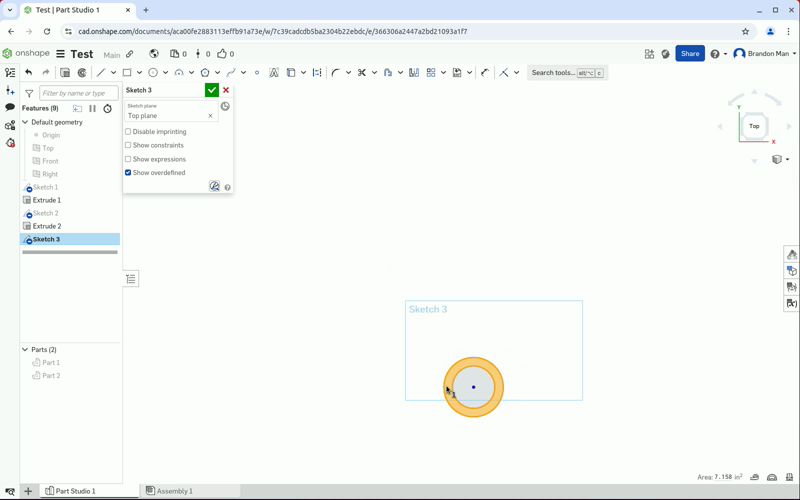
scroll(-6)
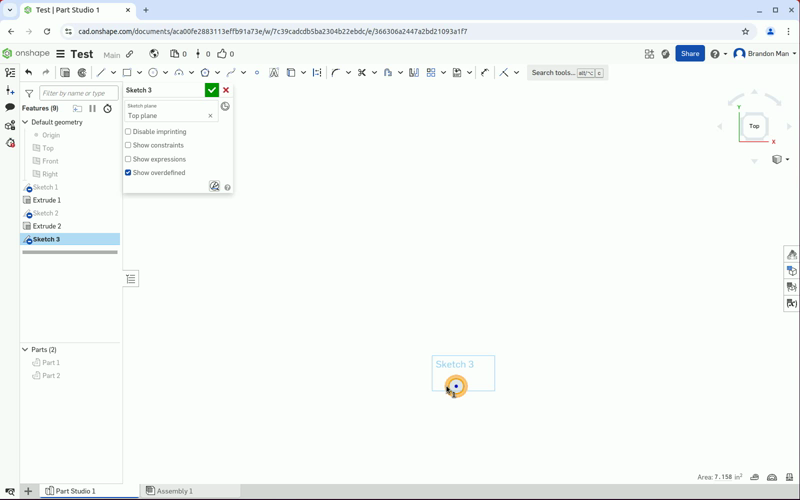
mouse_move(73, 352)
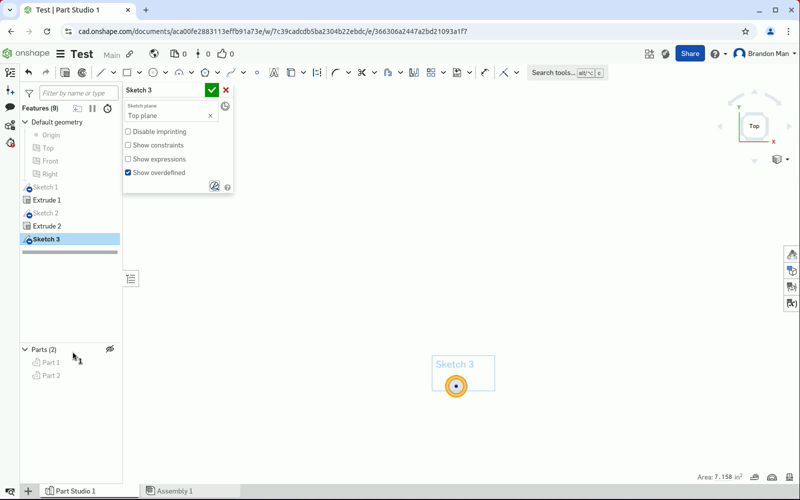
key(shift+y)
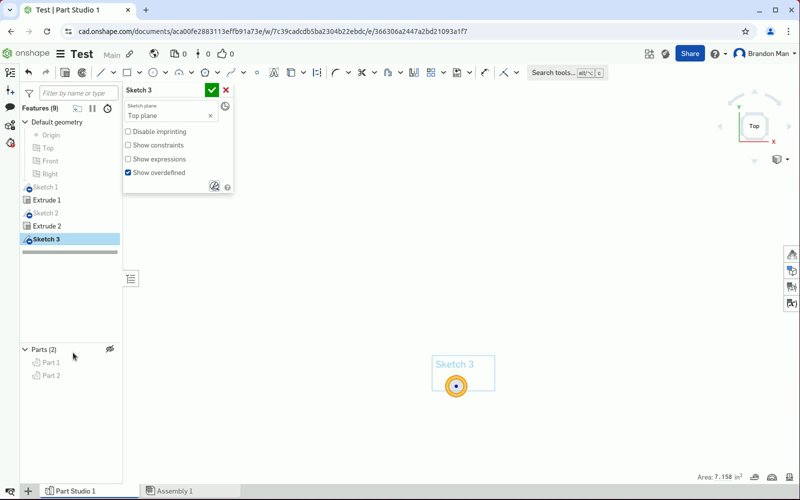
key(shift+e)
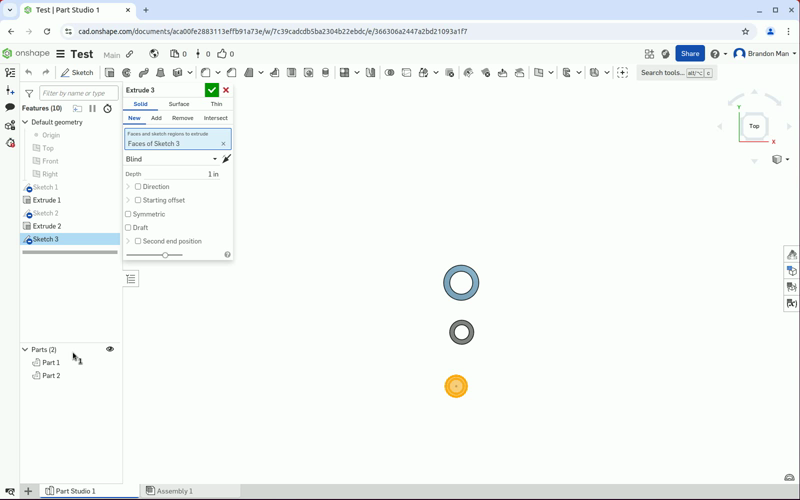
mouse_move(143, 106)
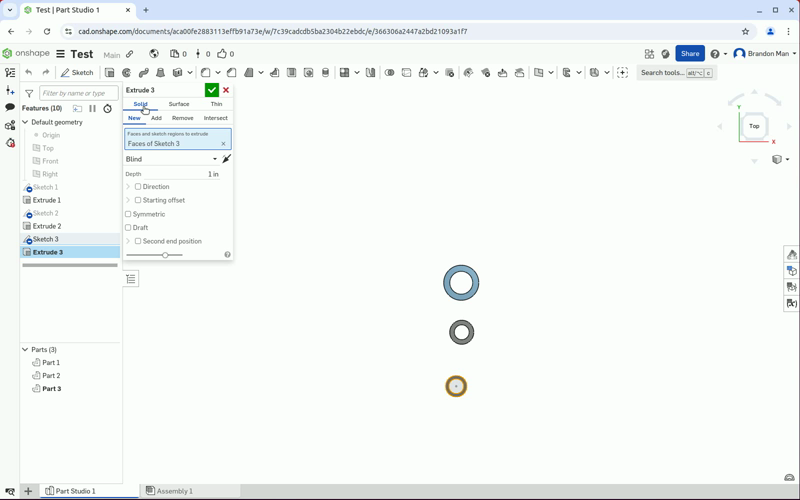
click(143, 106)
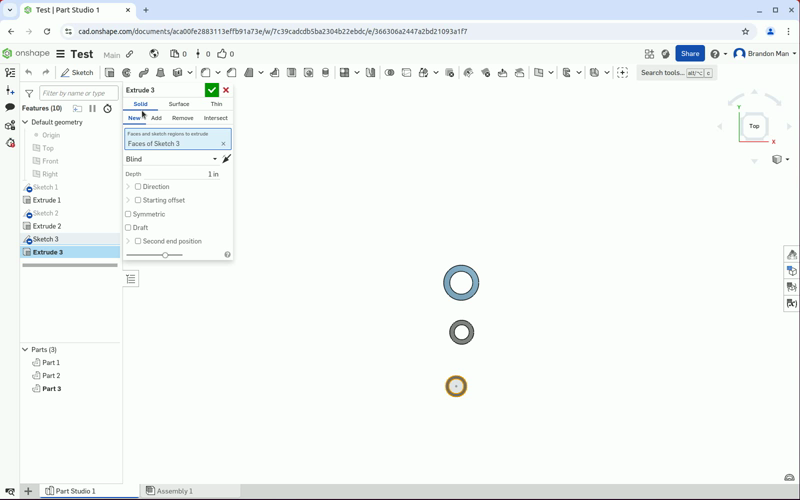
mouse_move(137, 120)
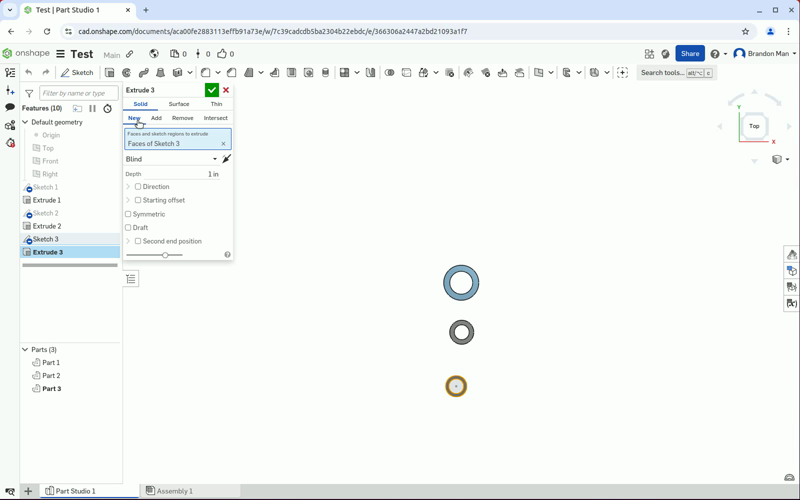
click(137, 120)
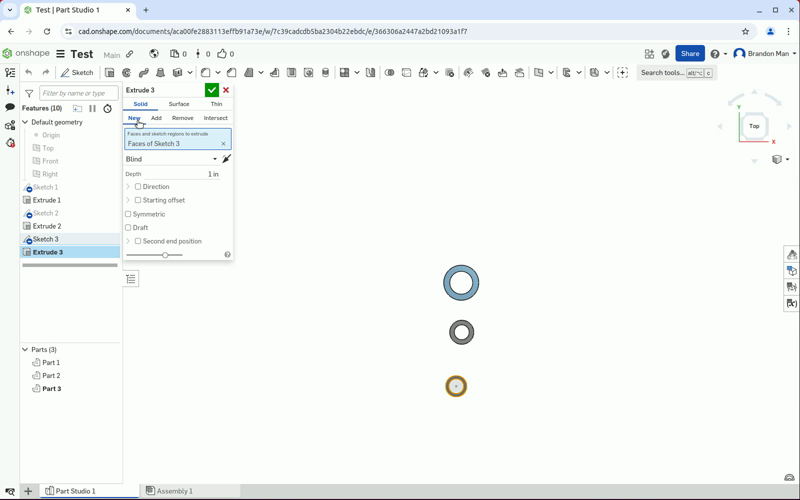
key(tab, 4)
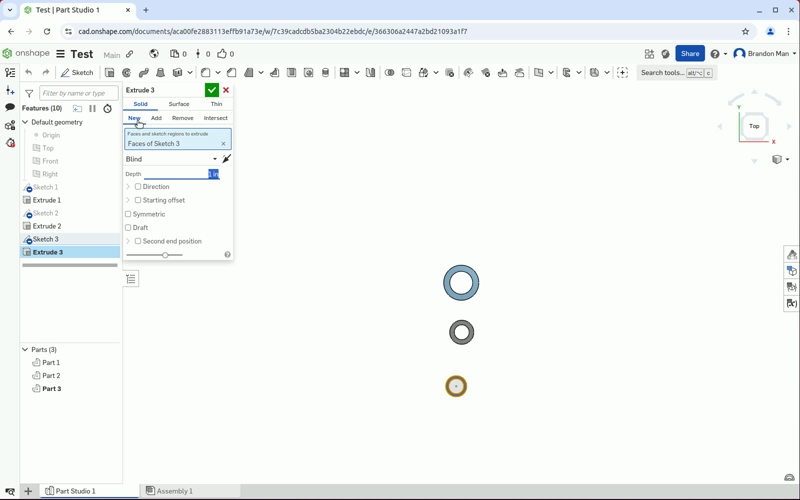
text(0.481)
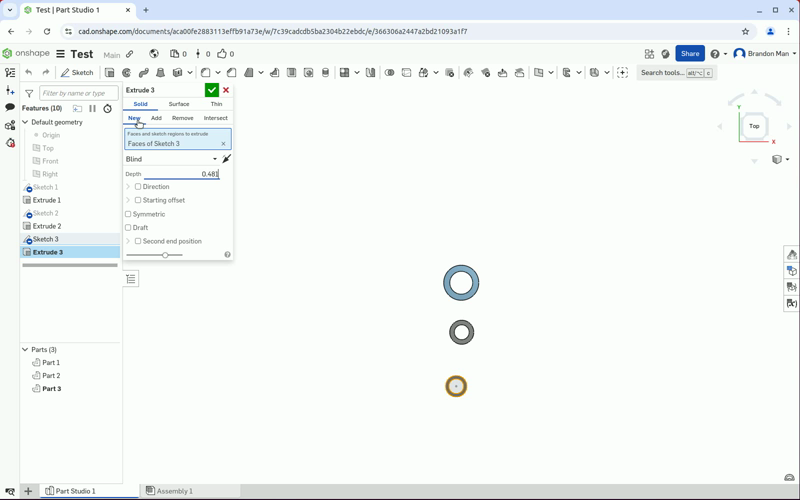
key(enter)
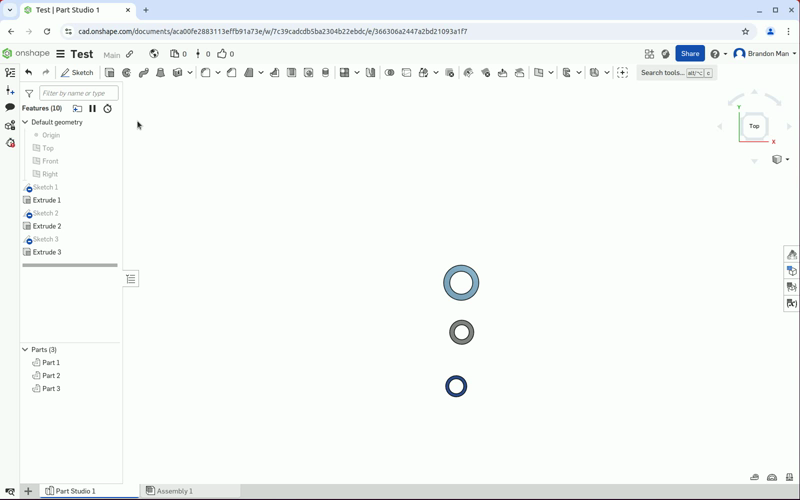
key(shift+h)
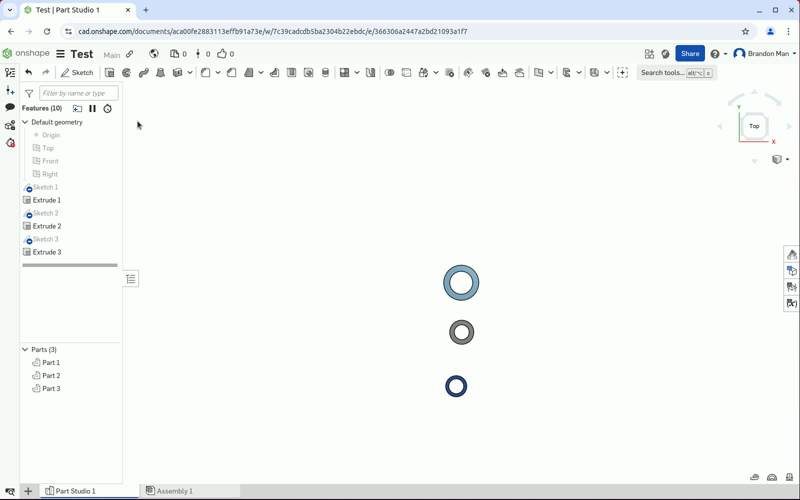
key(shift+h)
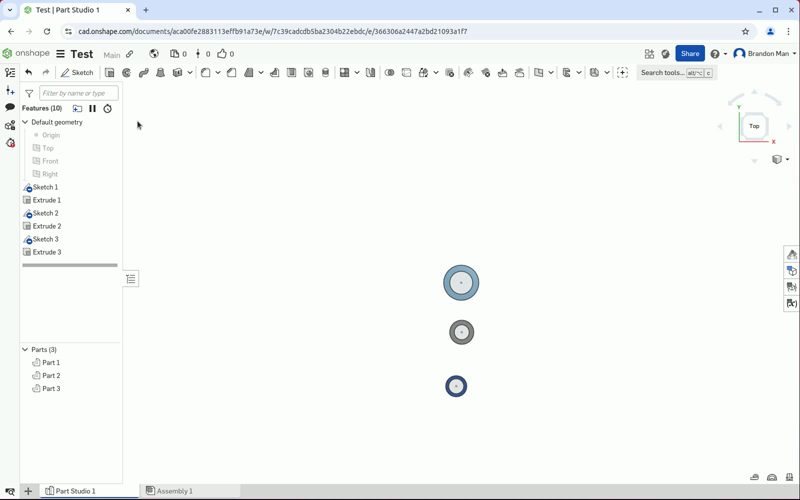
key(shift+7)
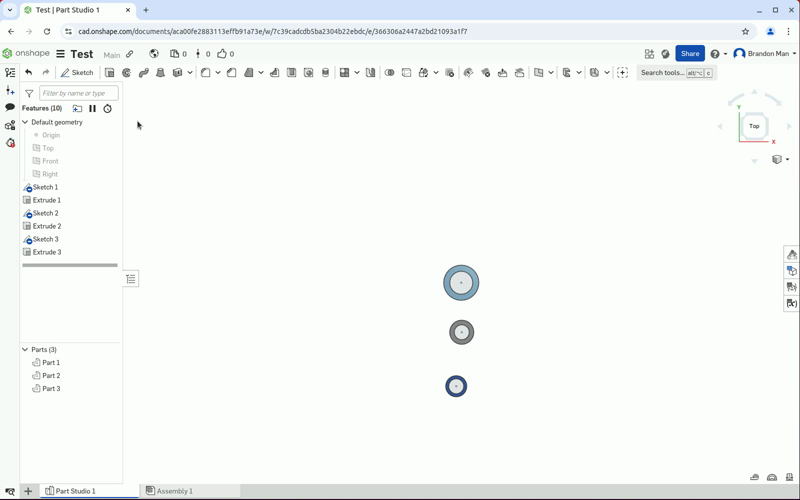
key(up, 3)
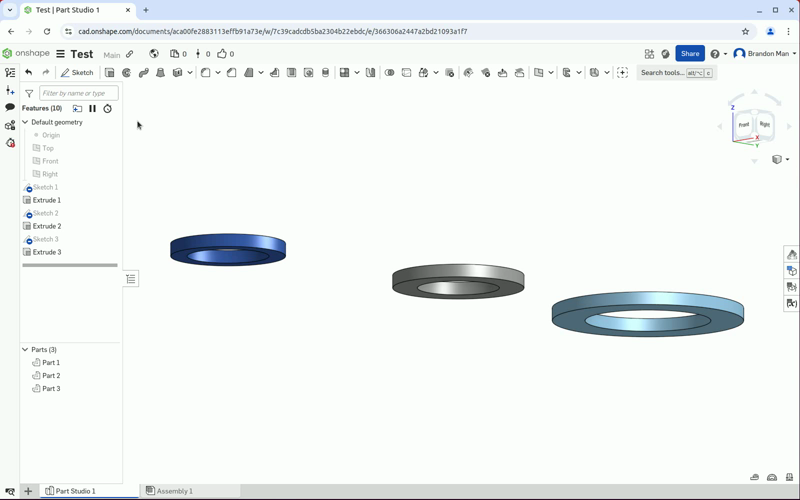
key(left, 3)
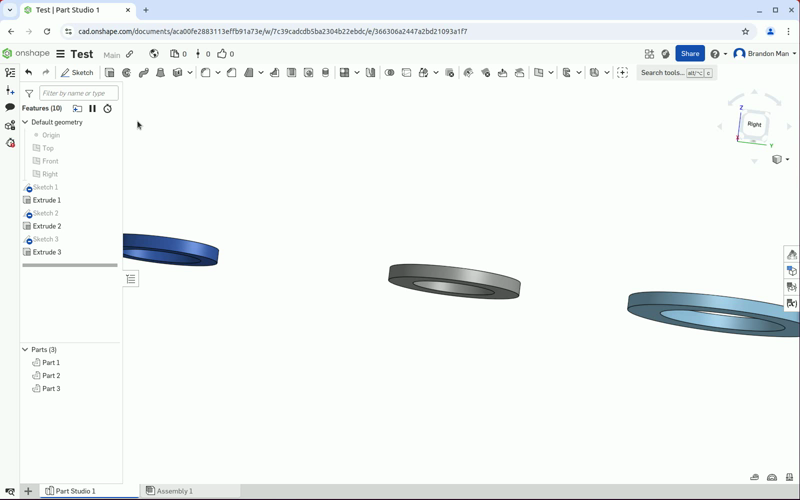
key(right, 3)
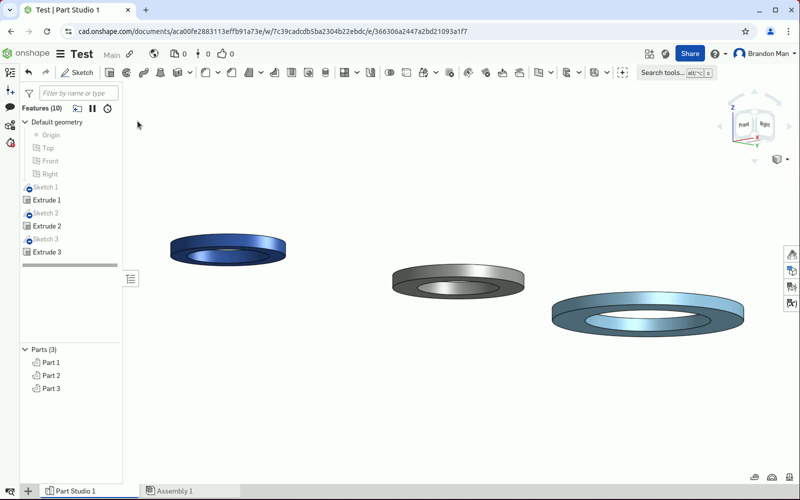
key(down, 3)
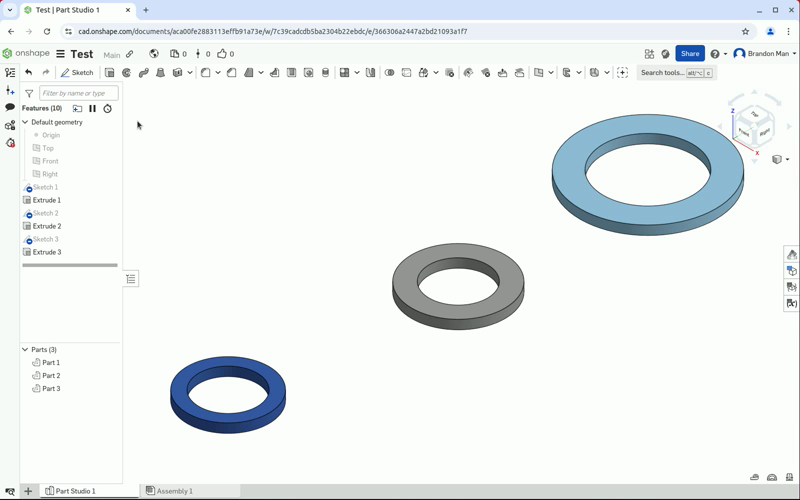
mouse_move(73, 189)
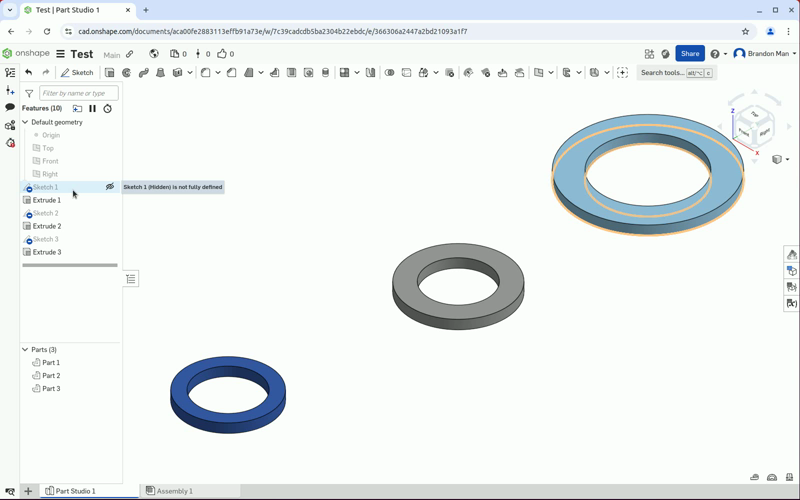
click(73, 189)